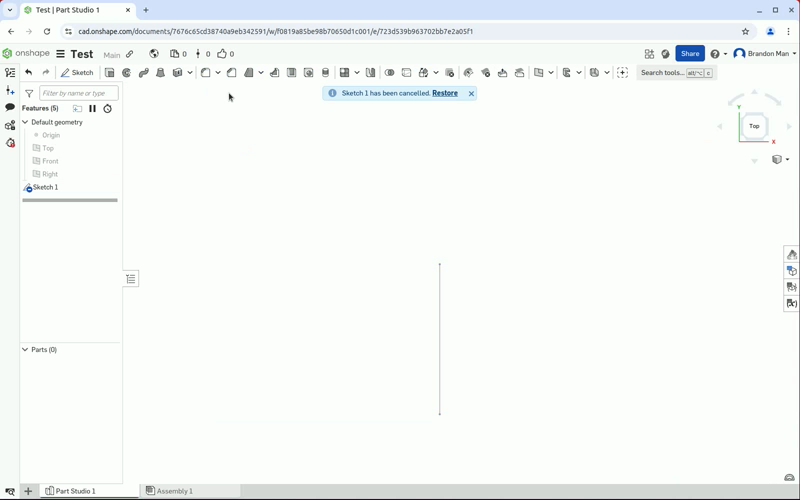
key(shift+h)
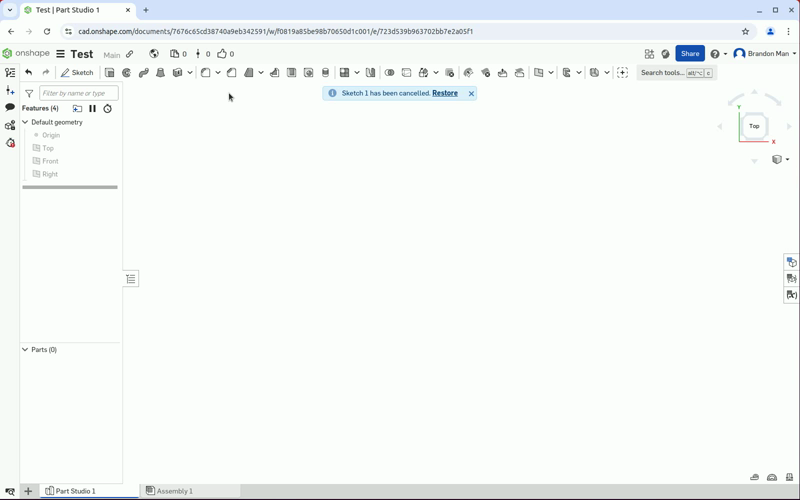
mouse_move(73, 352)
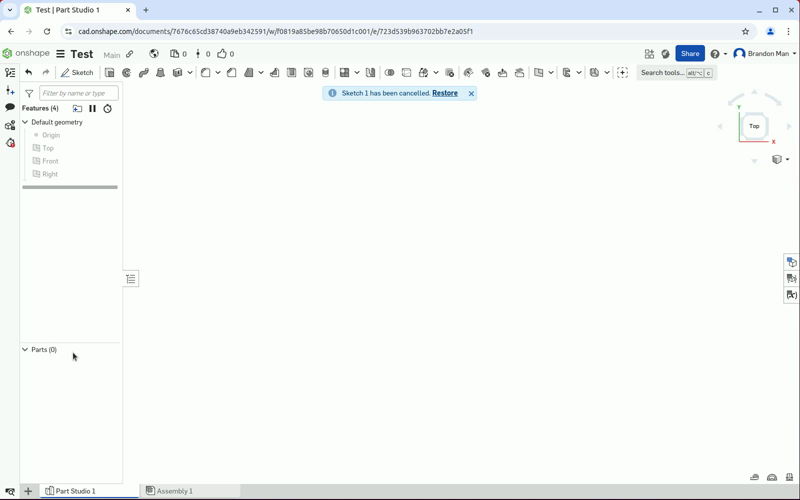
key(y)
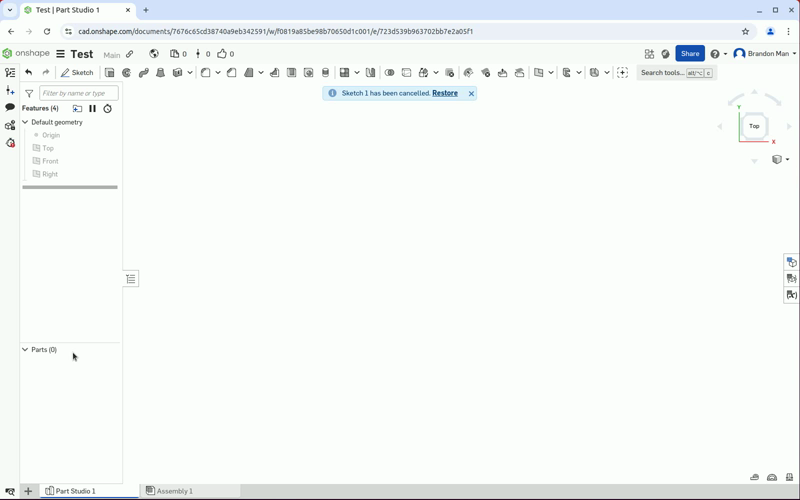
key(shift+p)
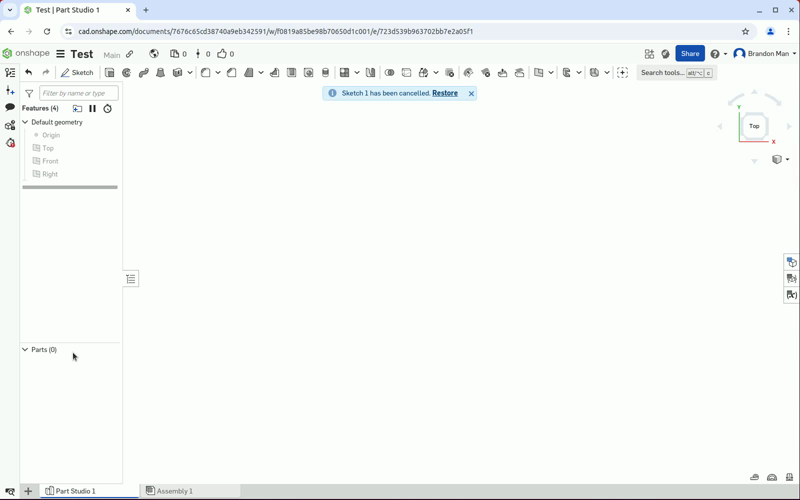
key(space)
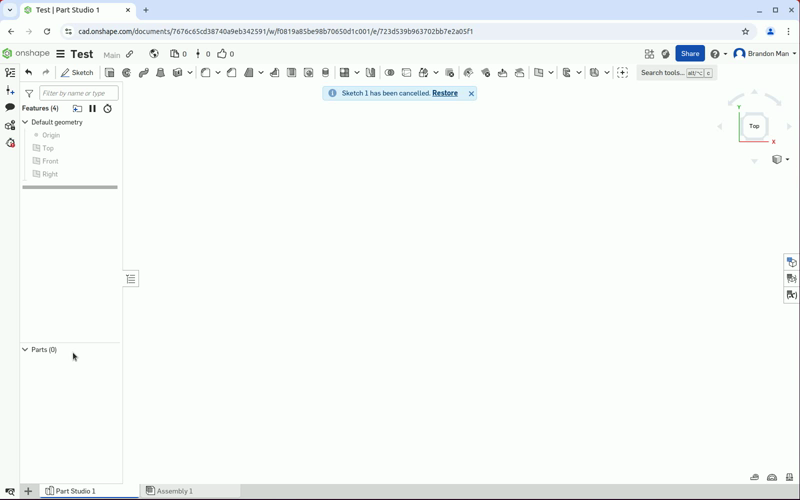
key_down(shift)
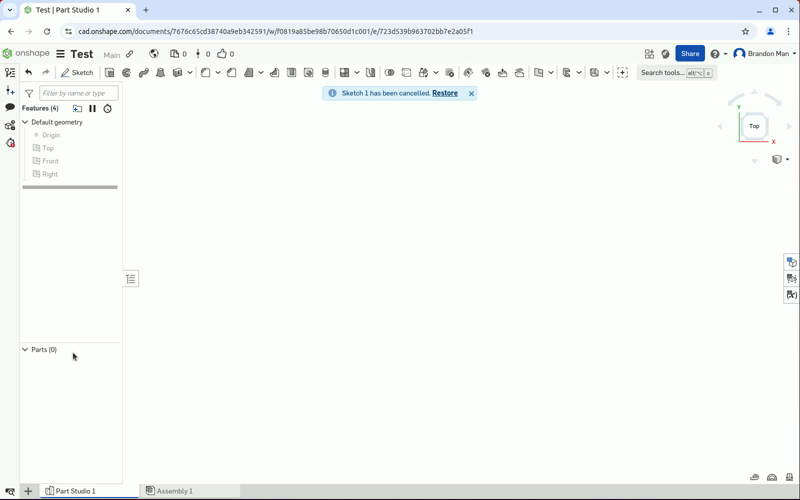
key(up)
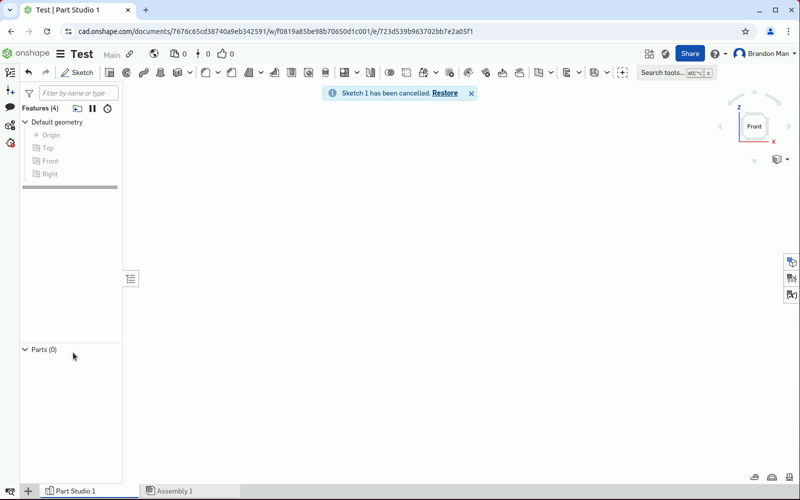
key_up(shift)
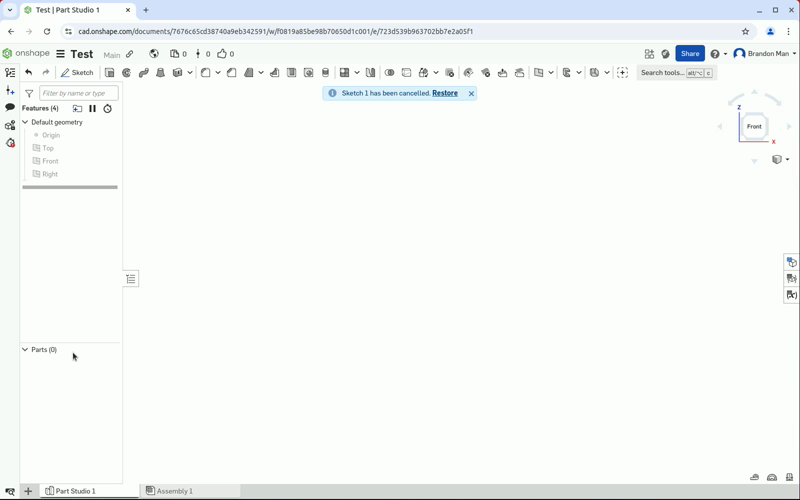
mouse_move(73, 352)
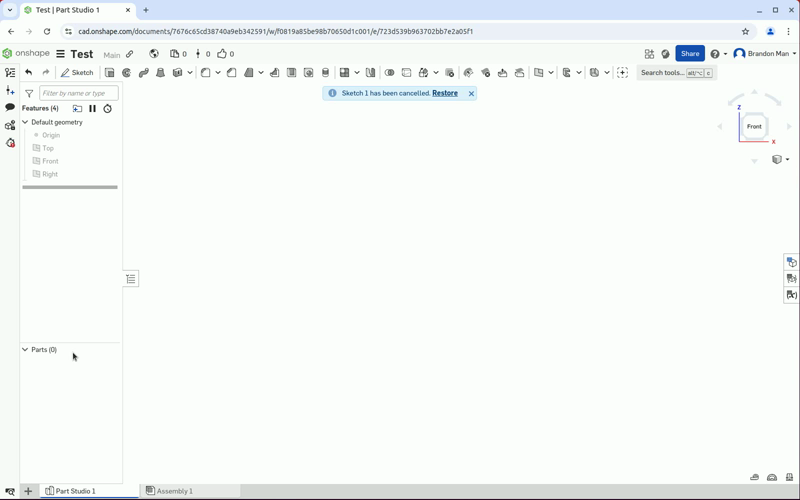
key(shift+y)
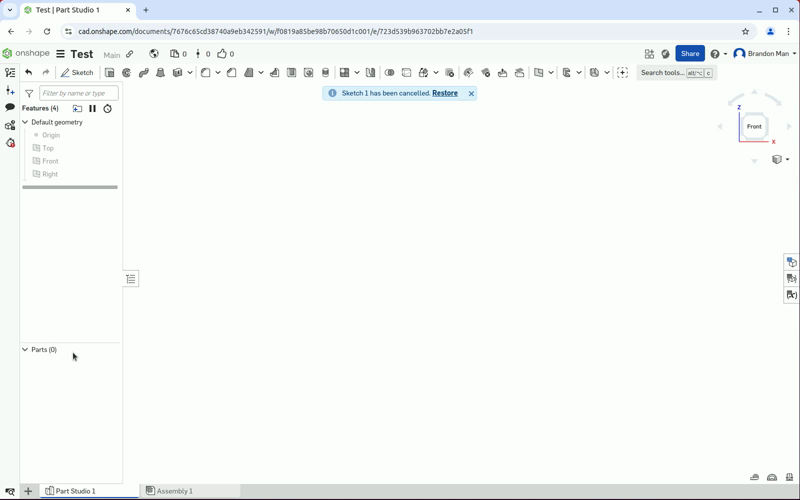
key(shift+s)
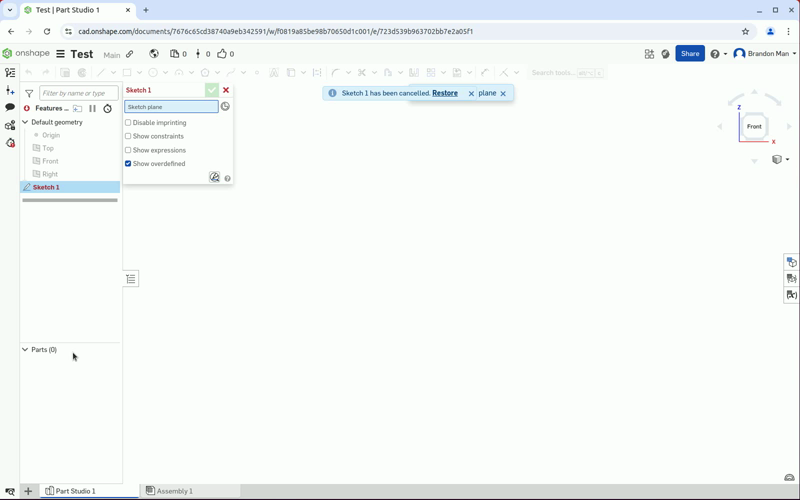
mouse_move(73, 163)
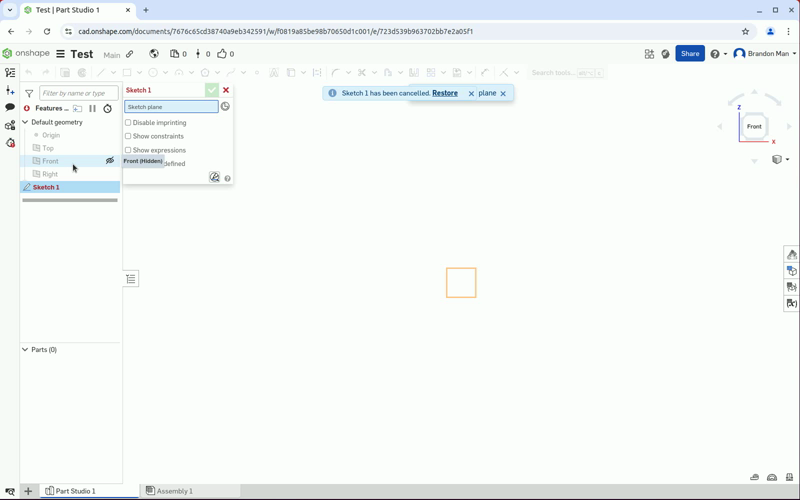
click(73, 163)
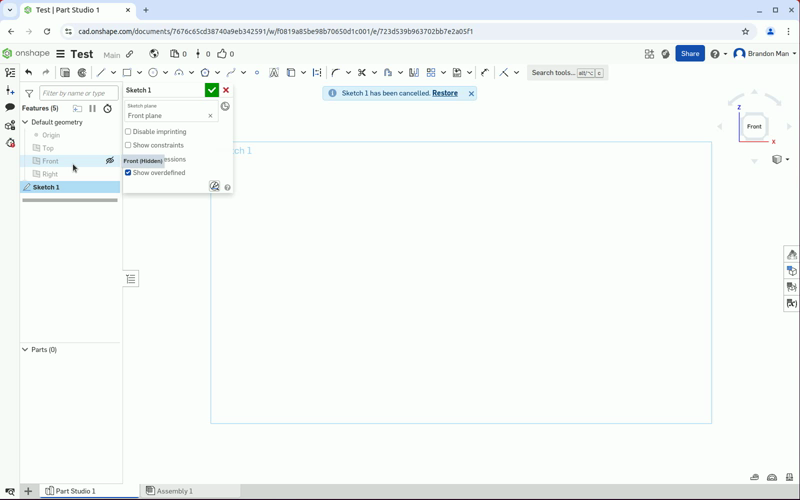
mouse_move(73, 352)
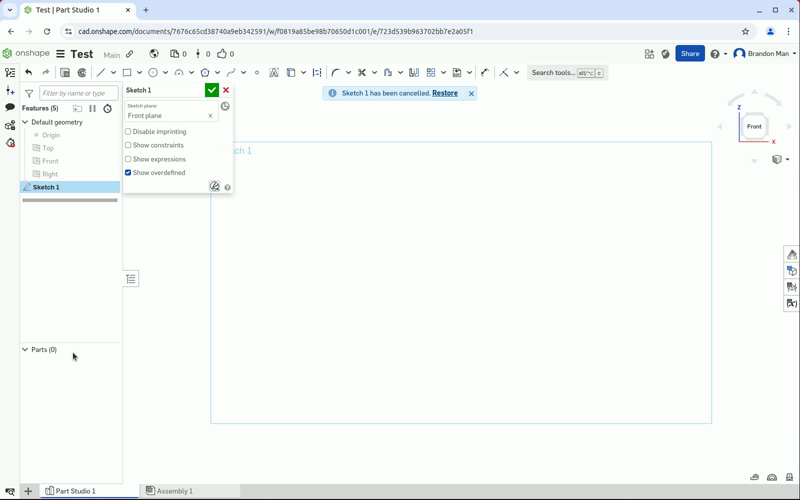
key(y)
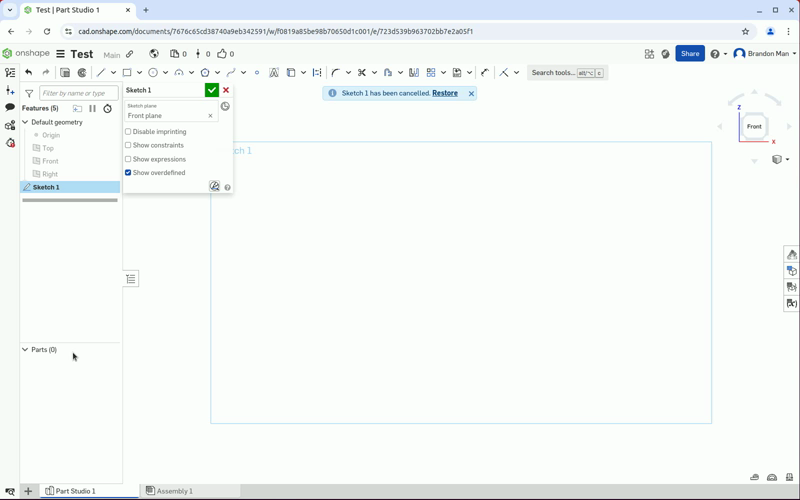
key(a)
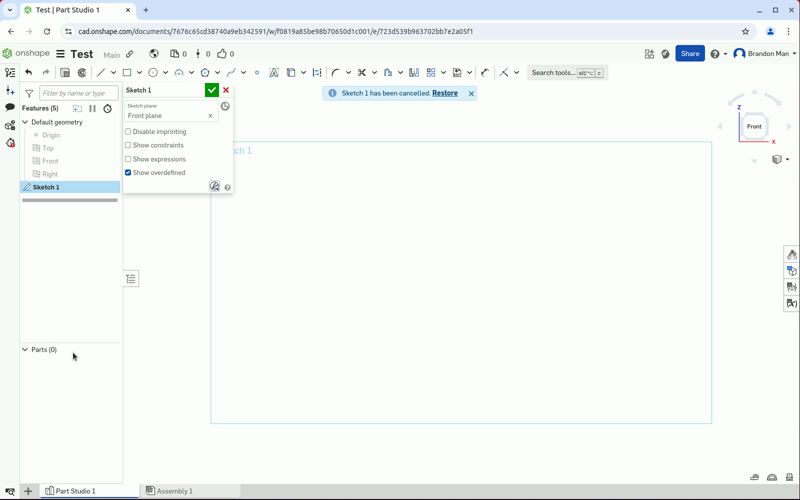
key_down(shift)
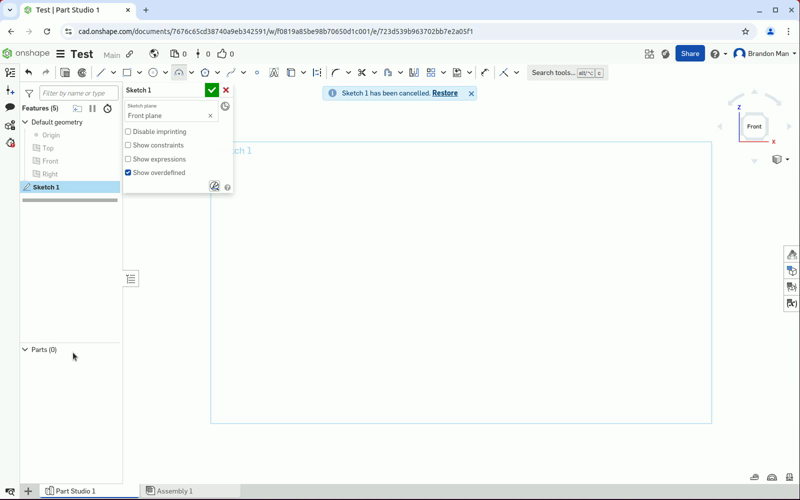
mouse_move(427, 341)
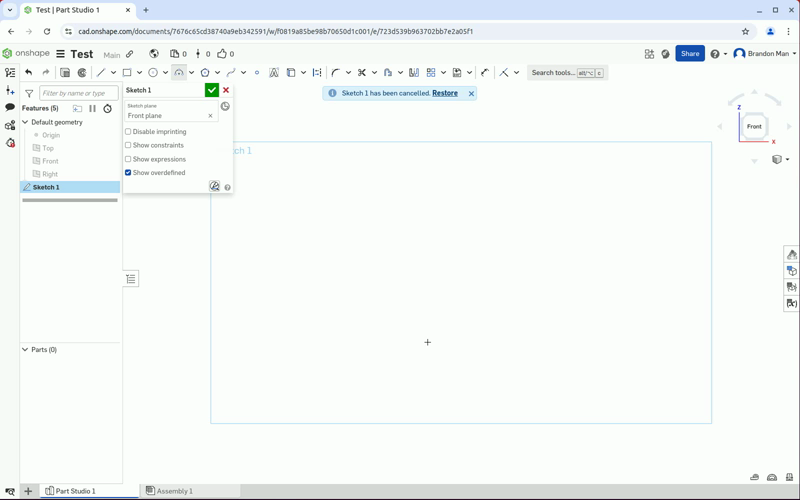
click(427, 341)
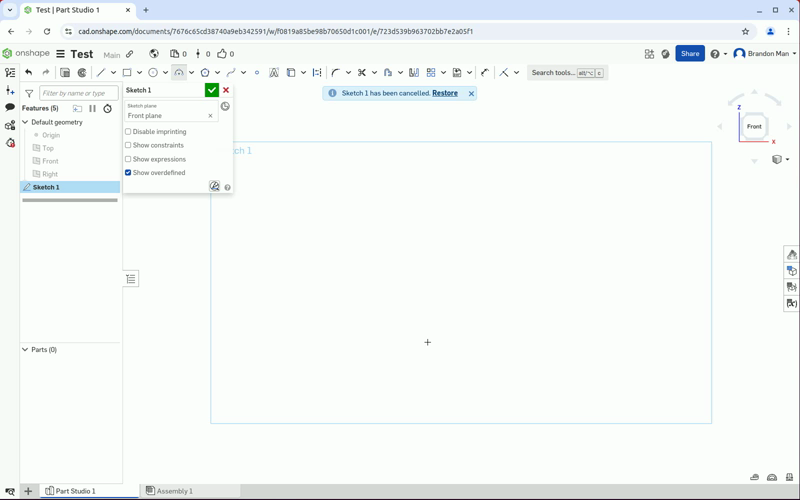
key_up(shift)
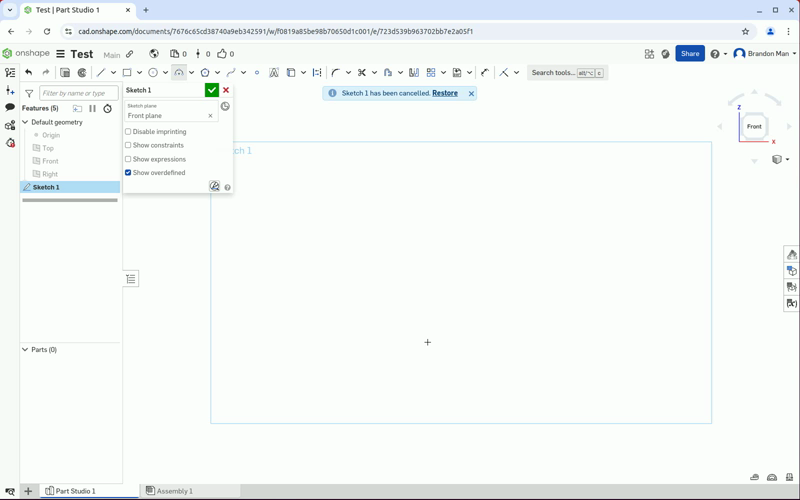
key_down(shift)
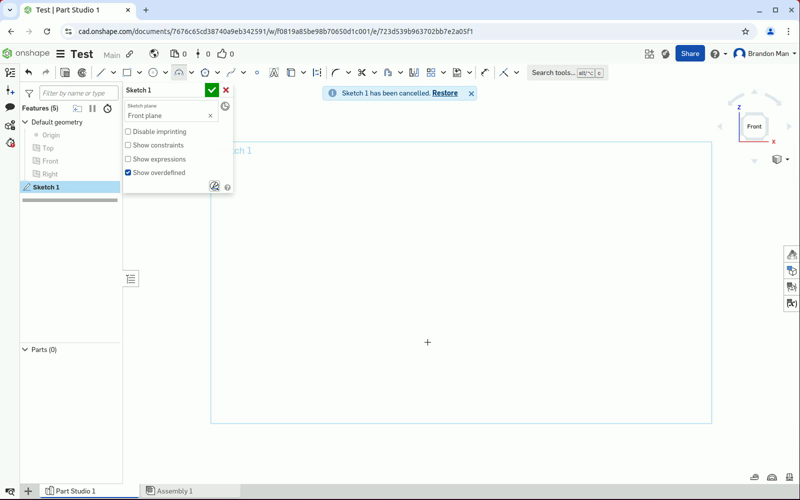
mouse_move(493, 341)
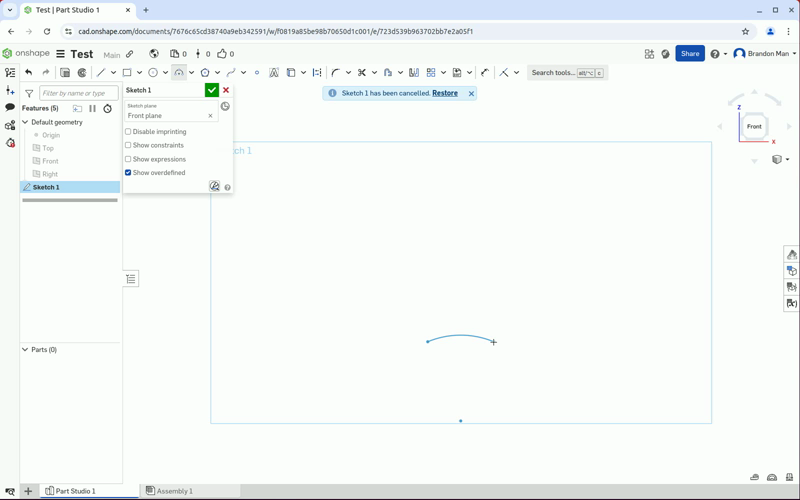
click(493, 341)
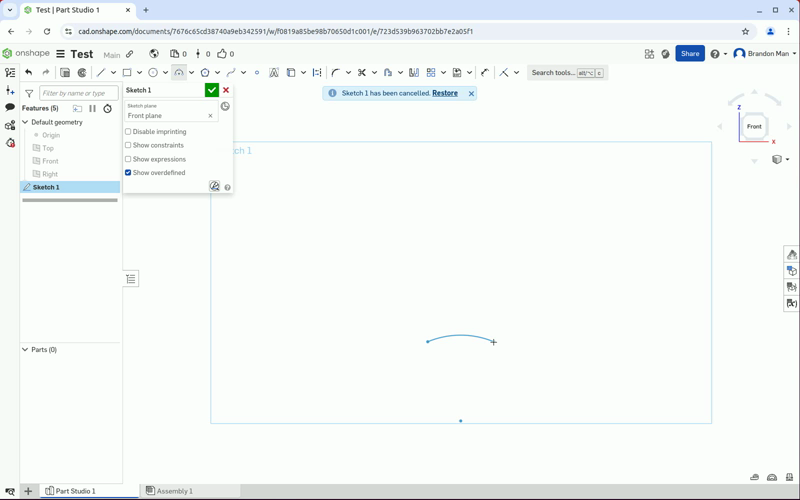
mouse_move(460, 299)
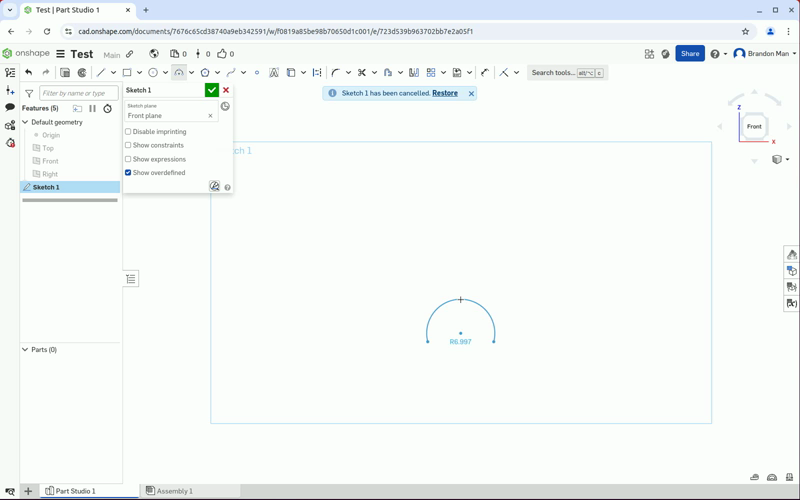
click(460, 299)
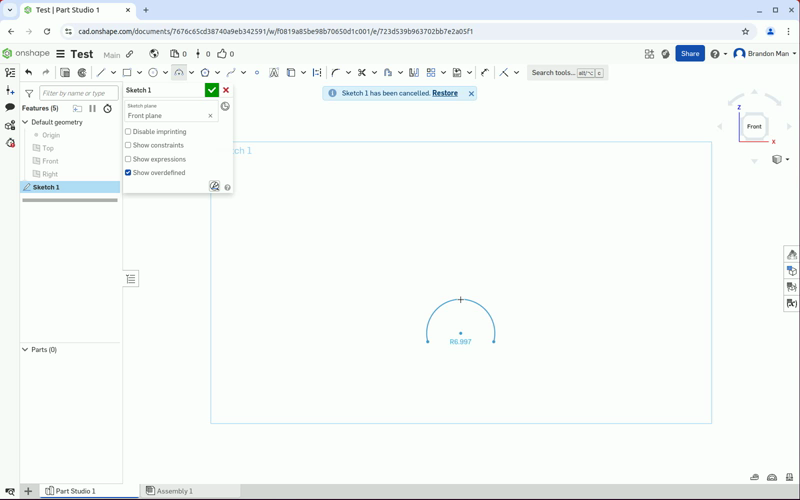
key_up(shift)
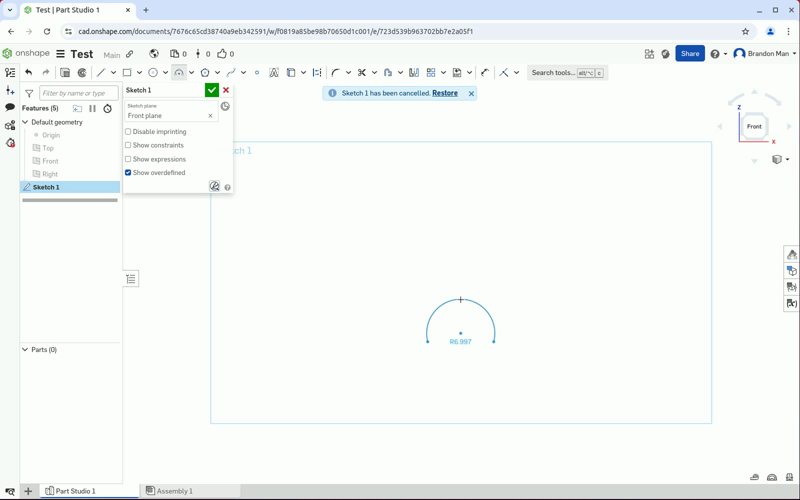
mouse_move(493, 341)
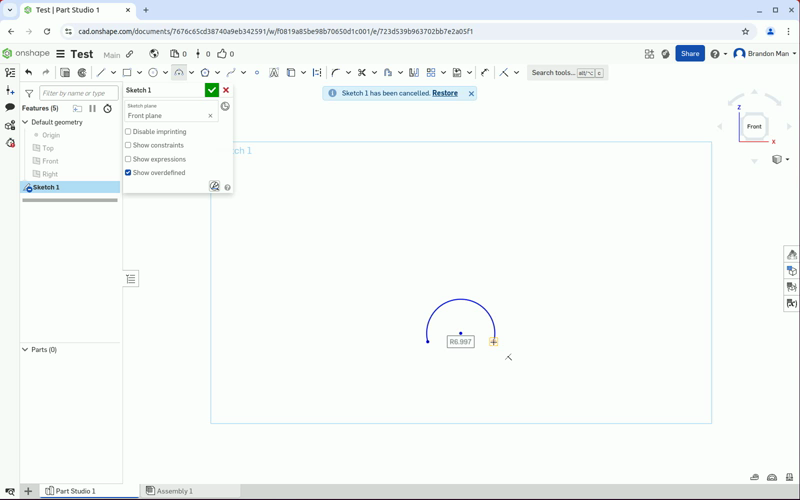
click(493, 341)
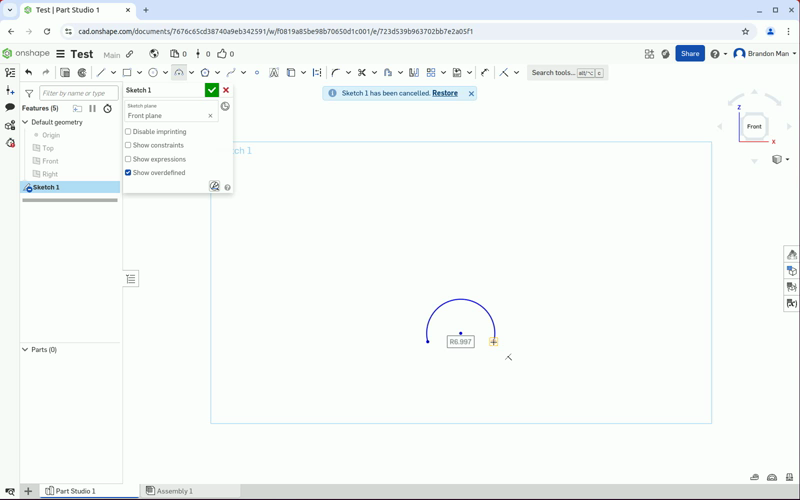
mouse_move(427, 341)
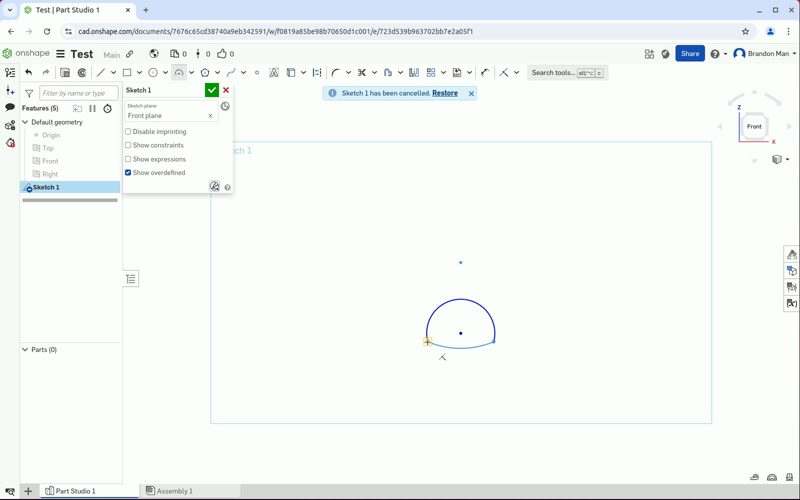
click(427, 341)
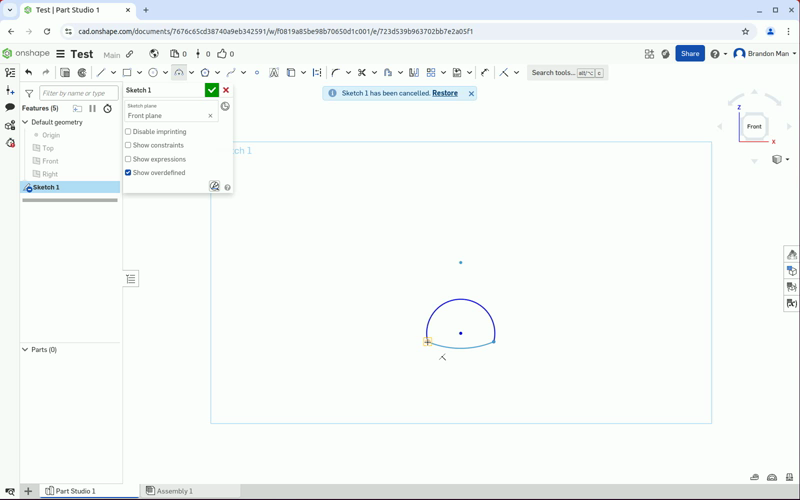
key_down(shift)
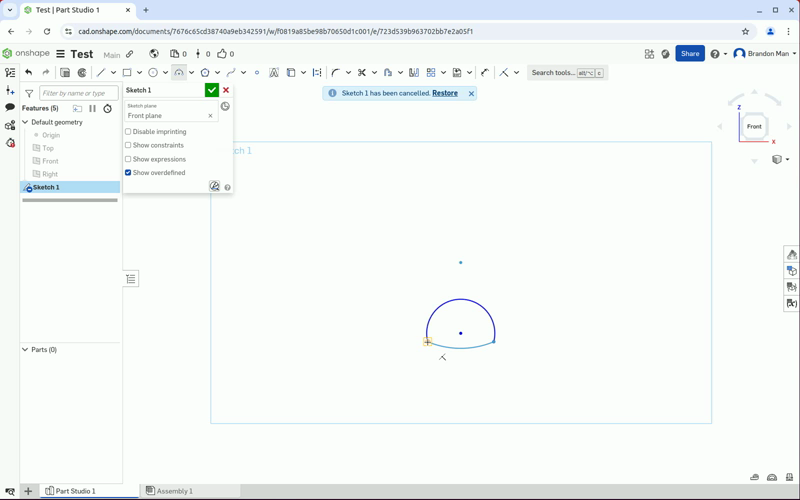
mouse_move(460, 265)
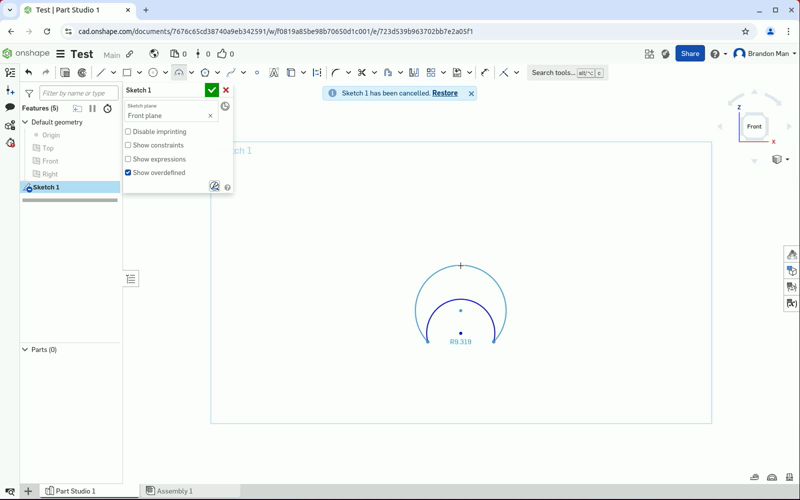
click(460, 265)
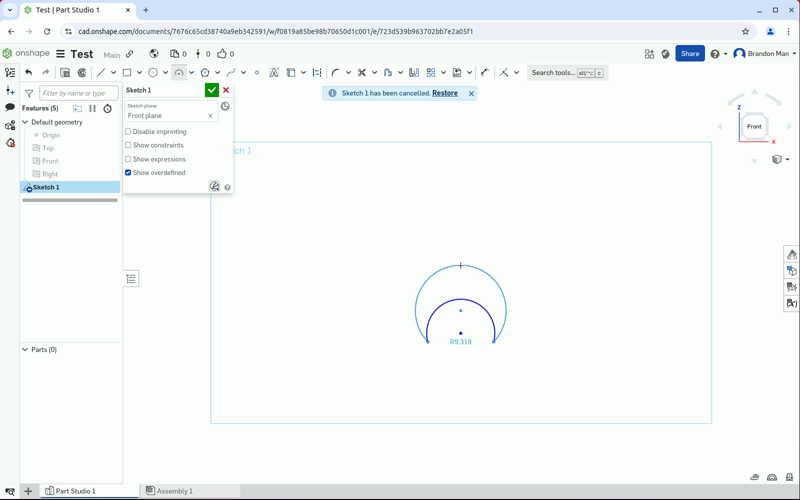
key_up(shift)
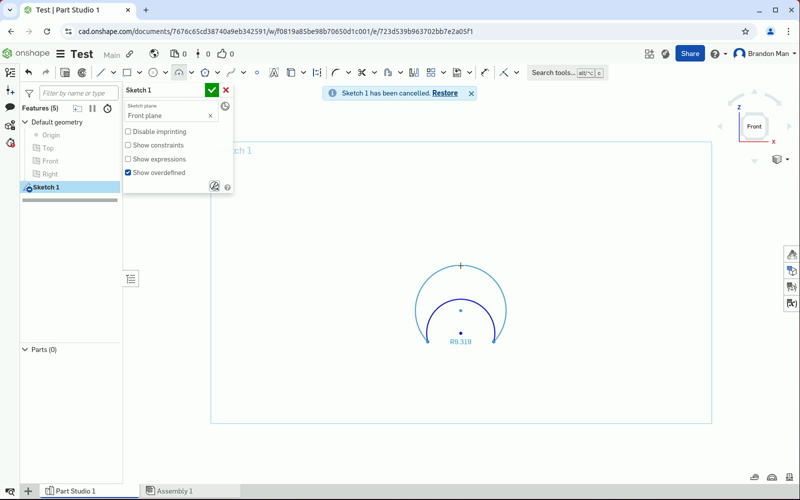
key(esc)
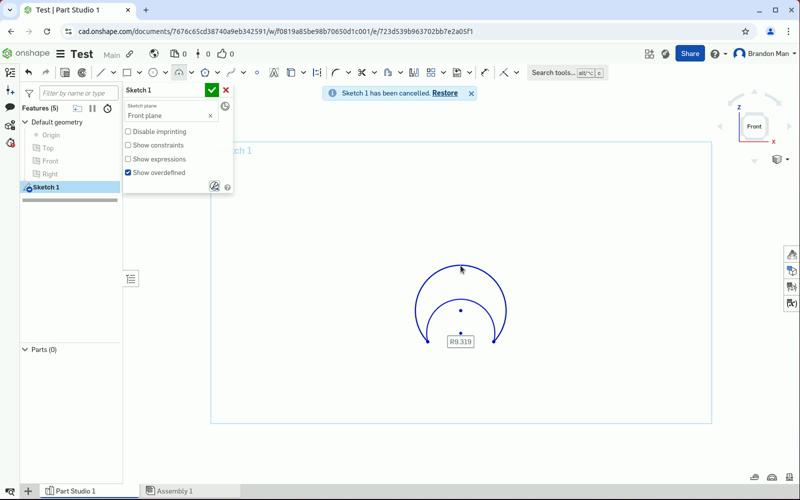
mouse_move(488, 301)
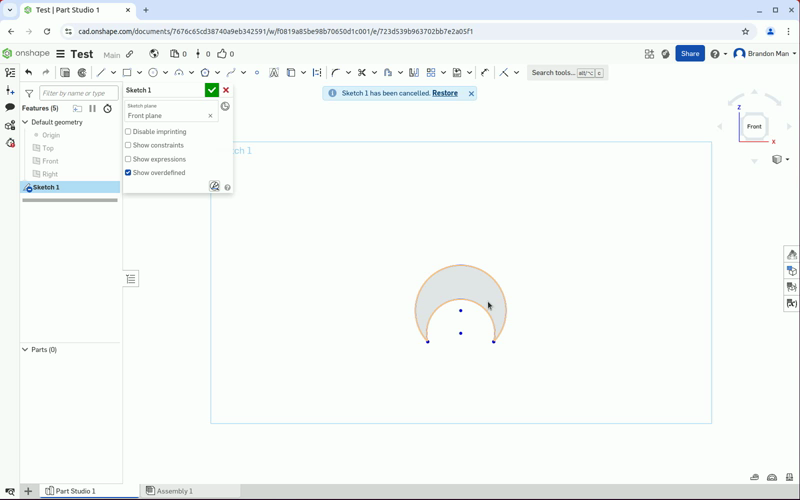
click(488, 301)
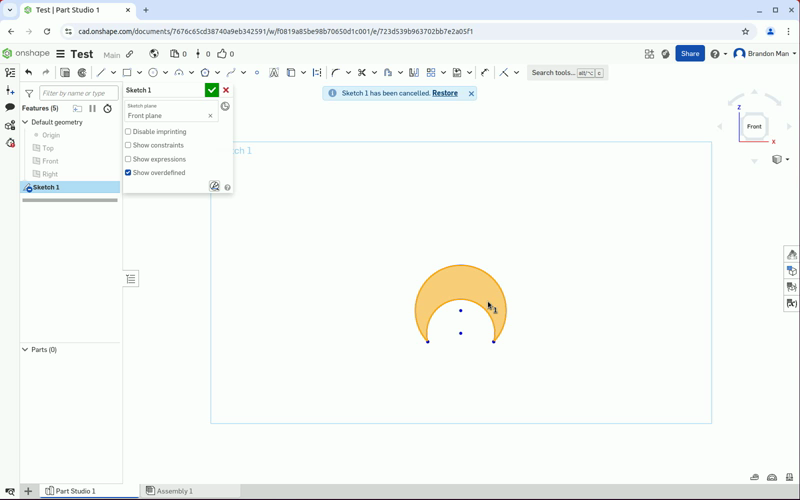
mouse_move(73, 352)
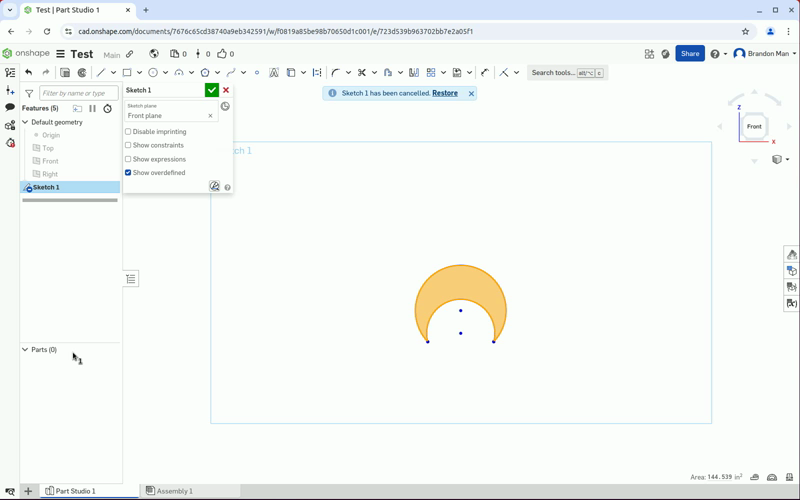
key(shift+y)
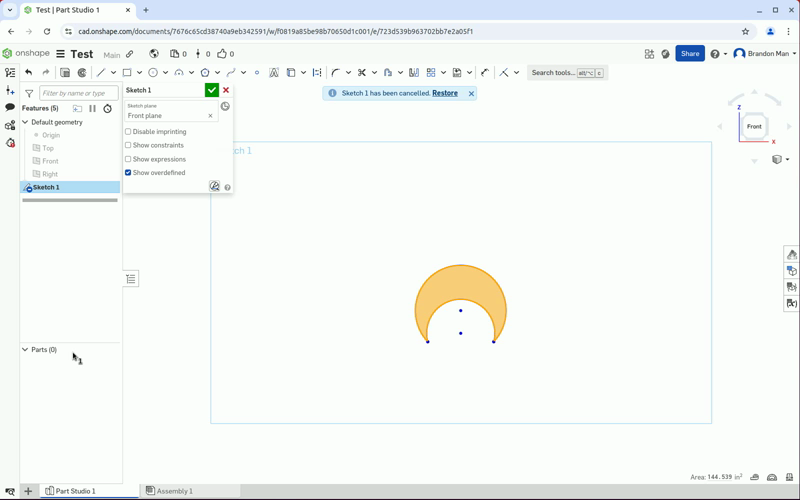
key(shift+e)
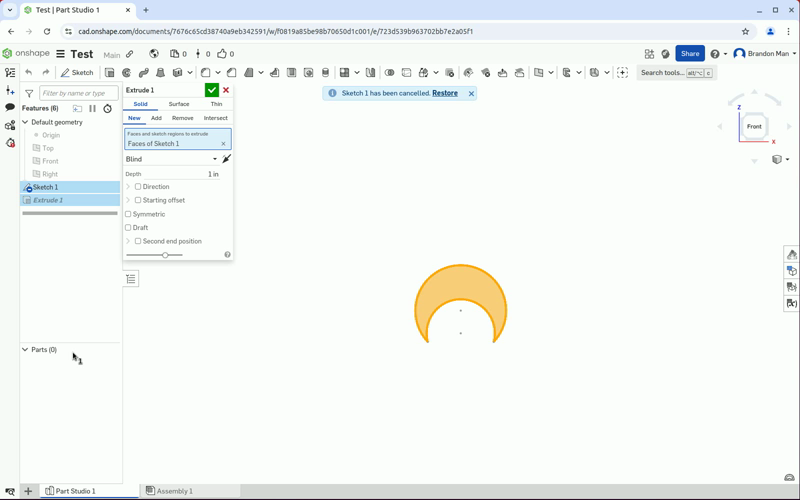
mouse_move(143, 106)
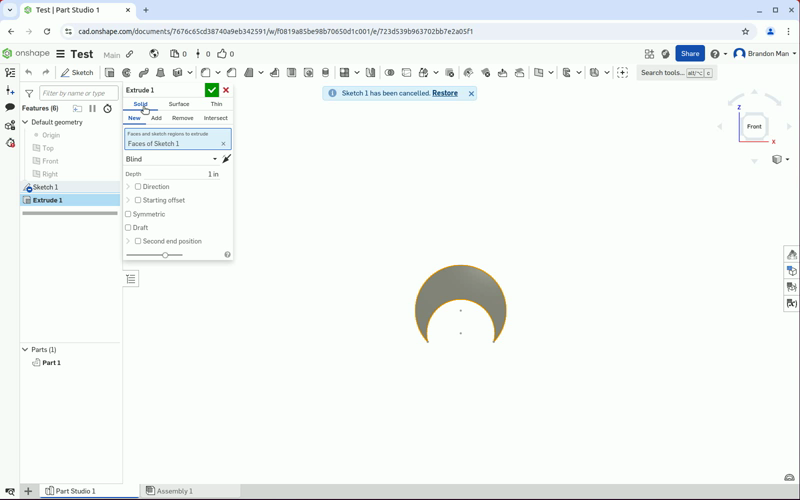
click(143, 106)
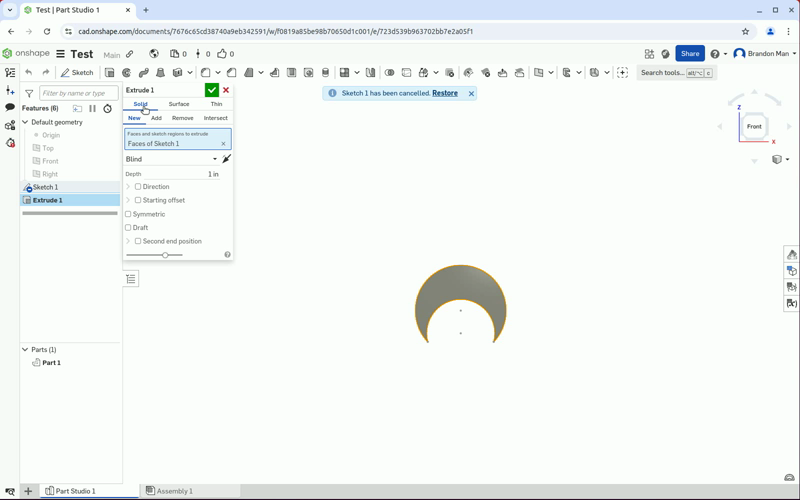
mouse_move(137, 120)
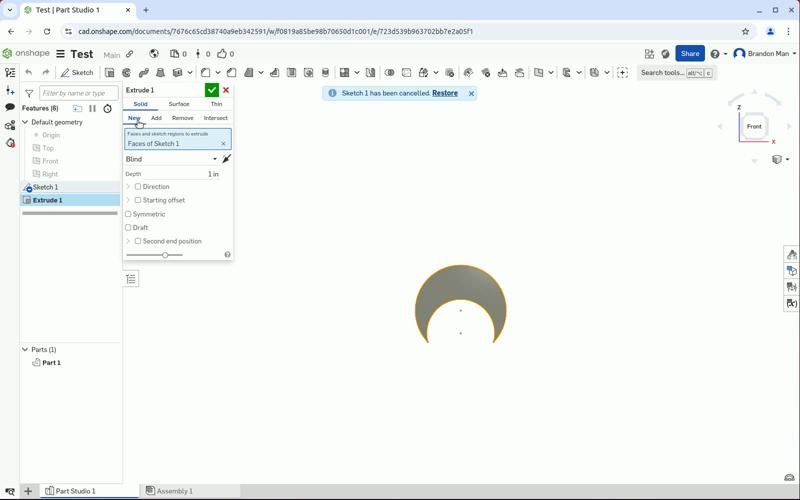
click(137, 120)
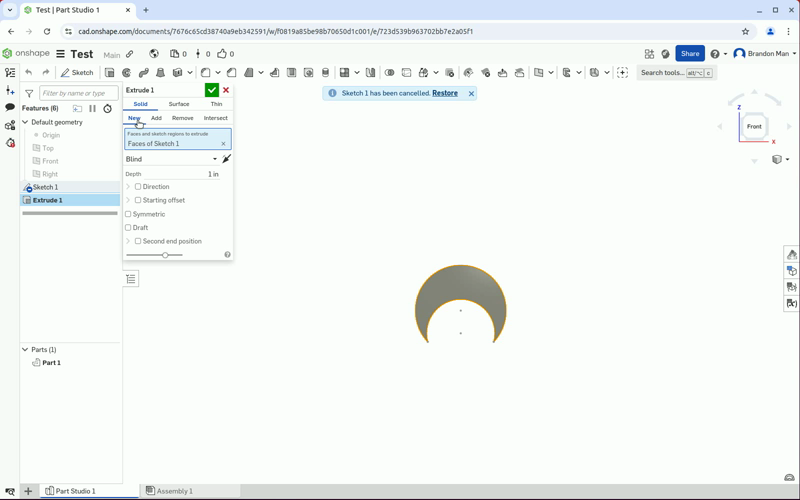
key(tab, 4)
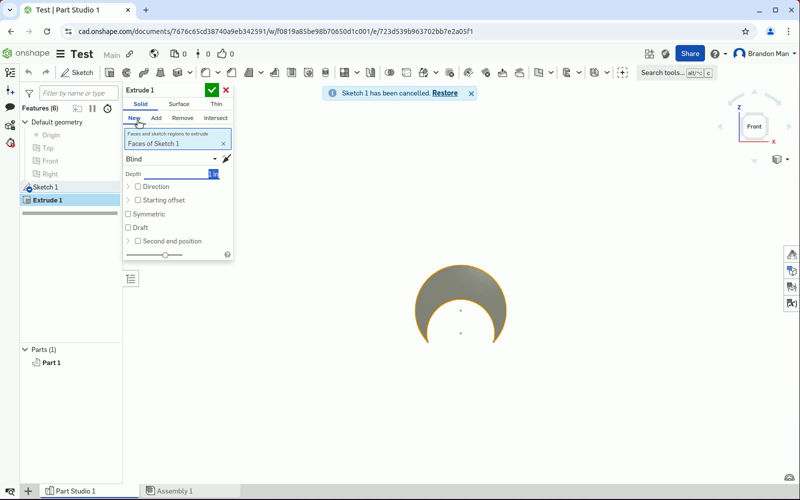
text(23.108)
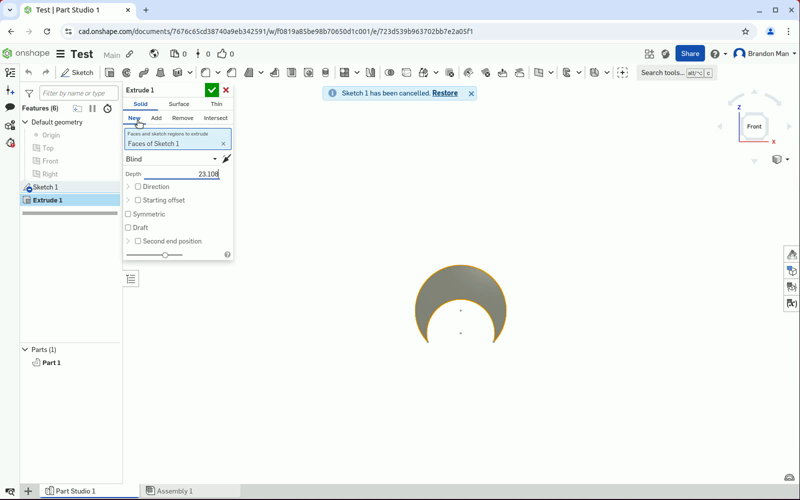
key(tab, 3)
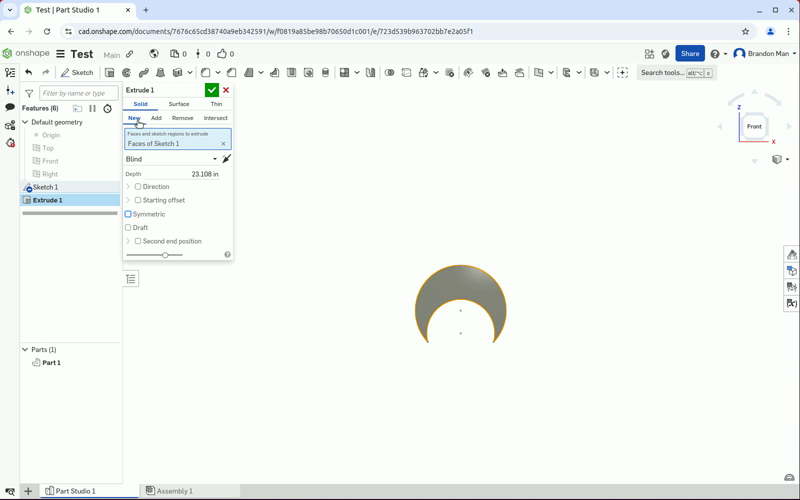
key(space)
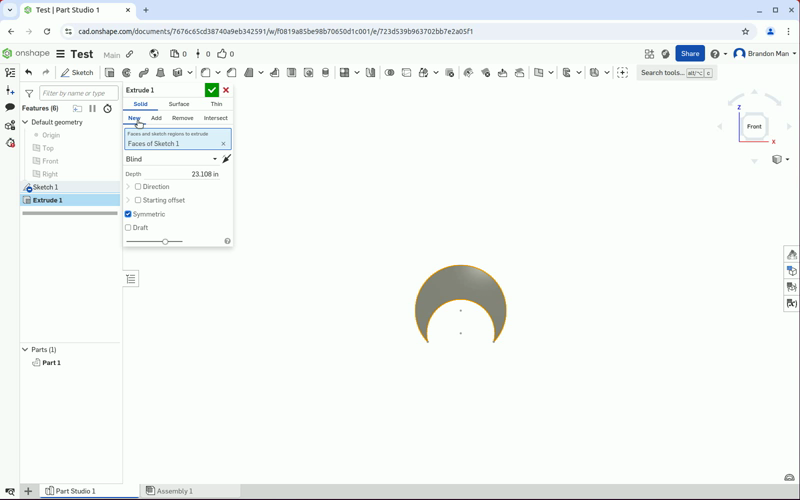
key(enter)
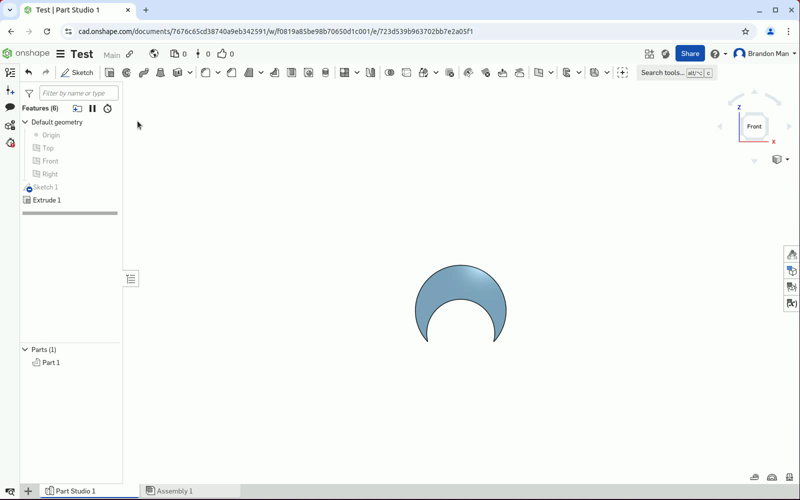
key(shift+h)
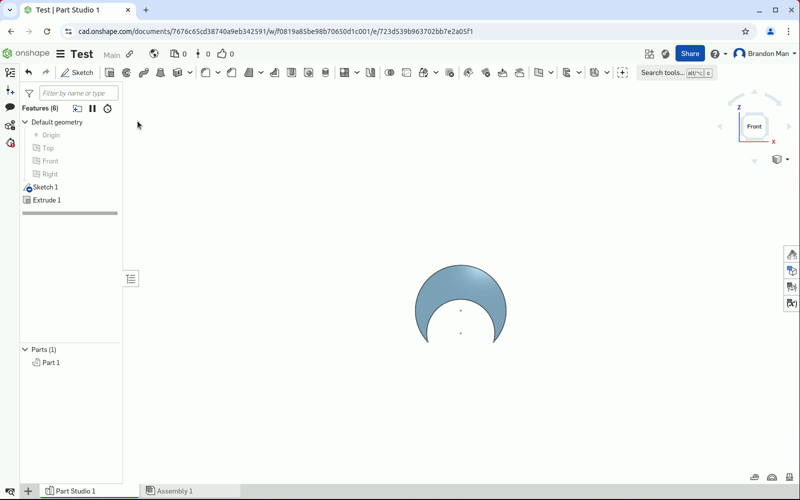
key(shift+h)
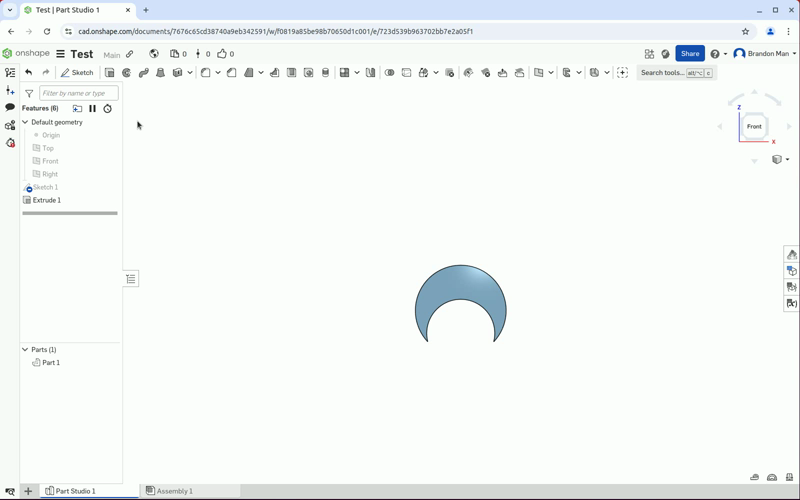
mouse_move(73, 189)
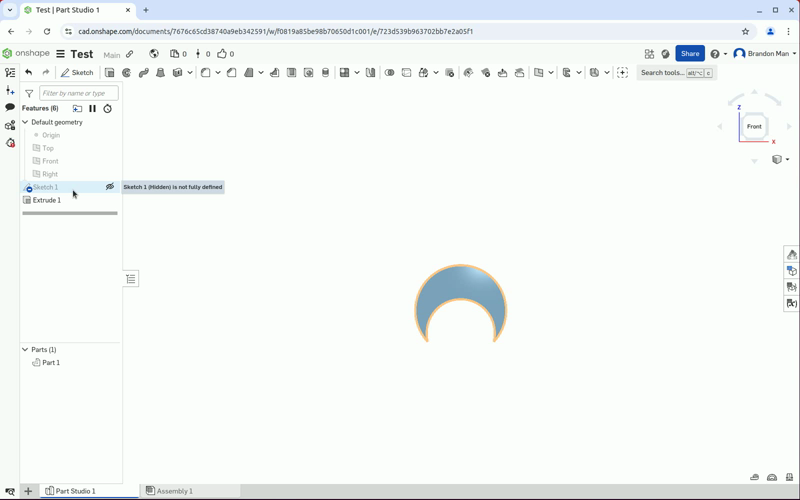
click(73, 189)
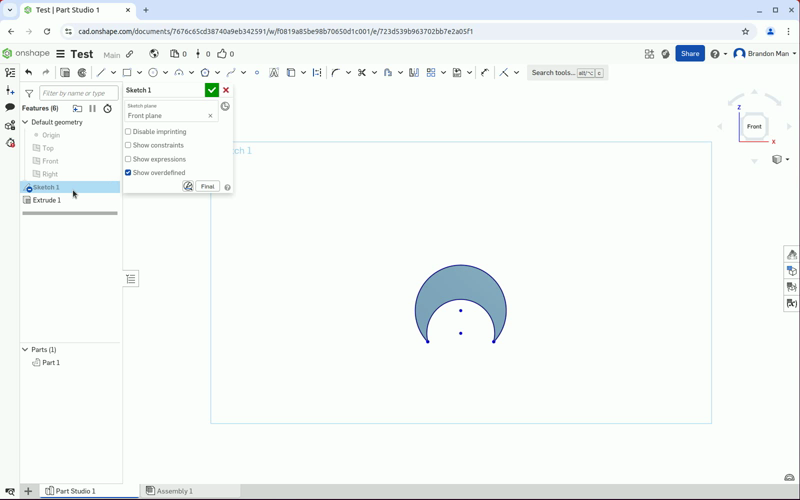
mouse_move(229, 92)
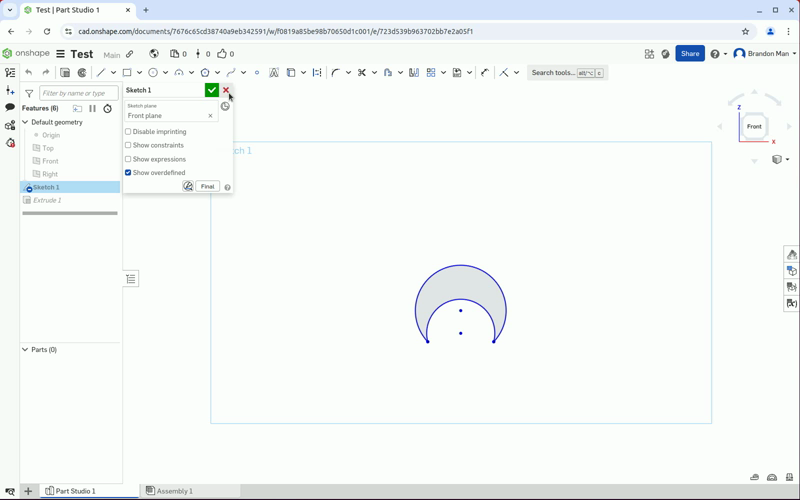
click(229, 92)
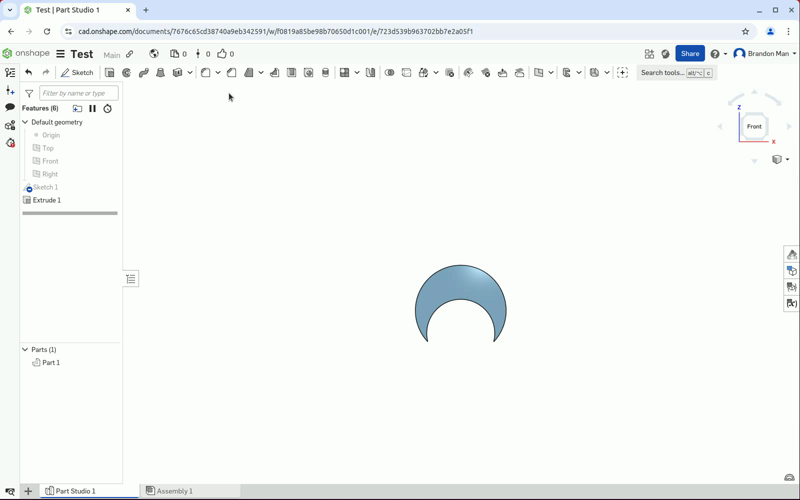
mouse_move(73, 352)
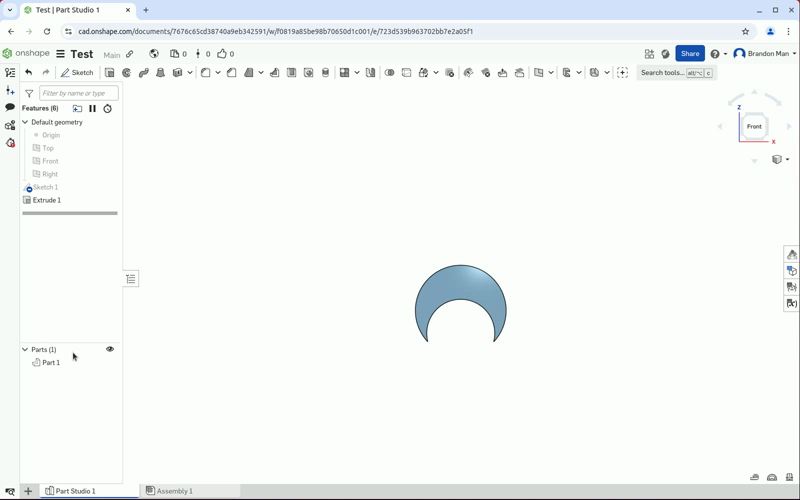
key(y)
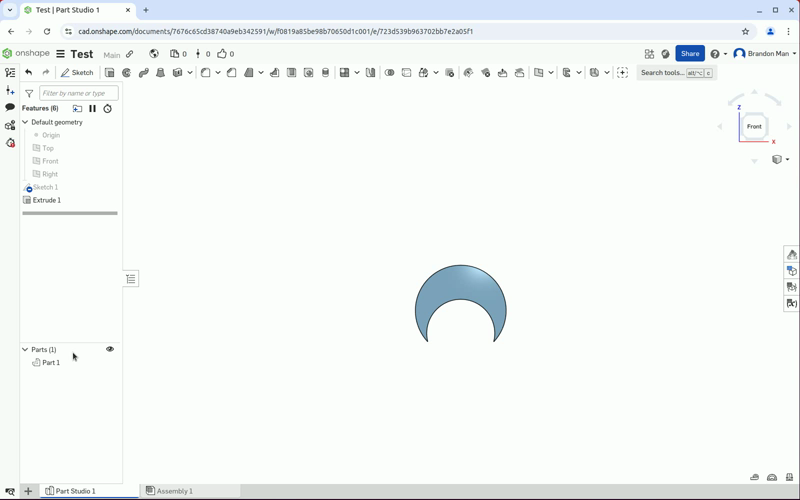
key(shift+p)
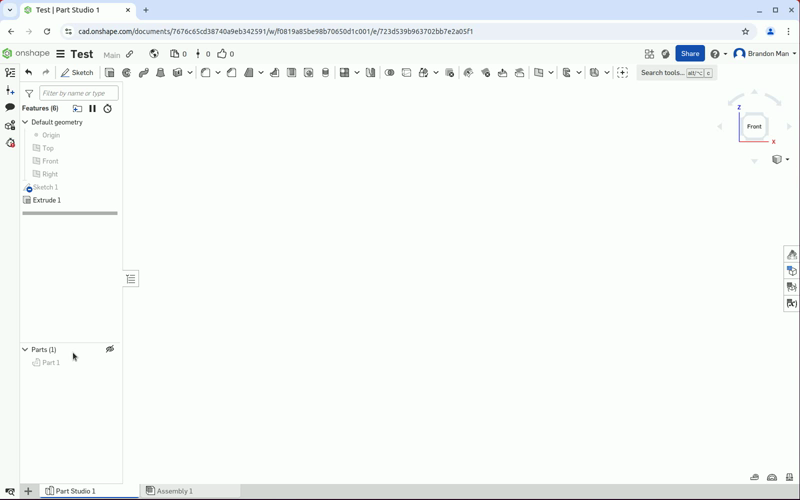
key(space)
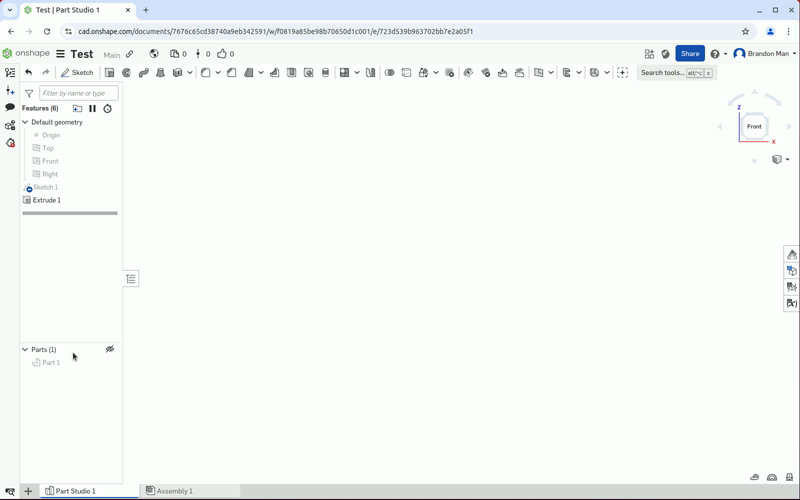
key_down(shift)
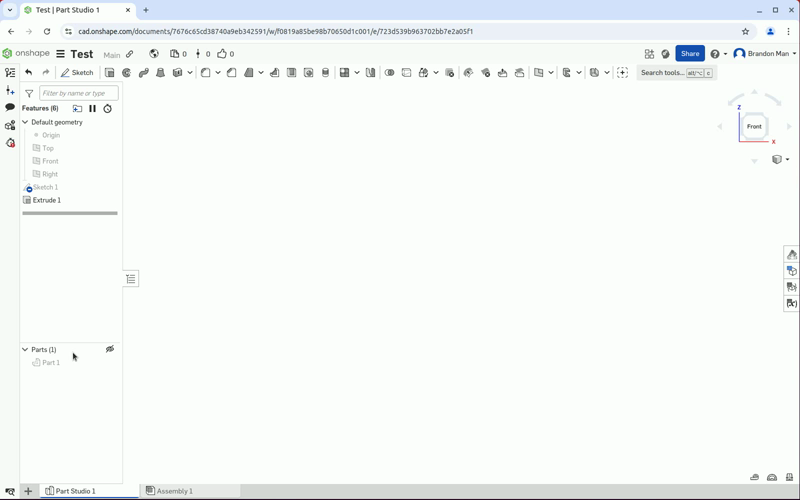
key(down)
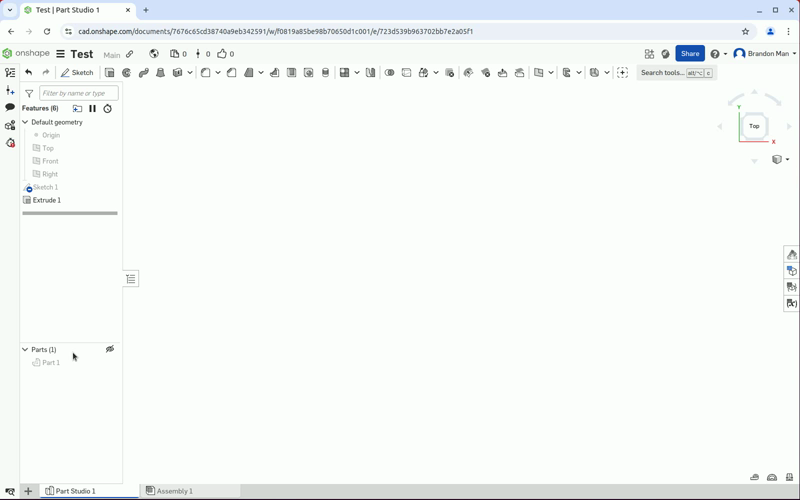
key_up(shift)
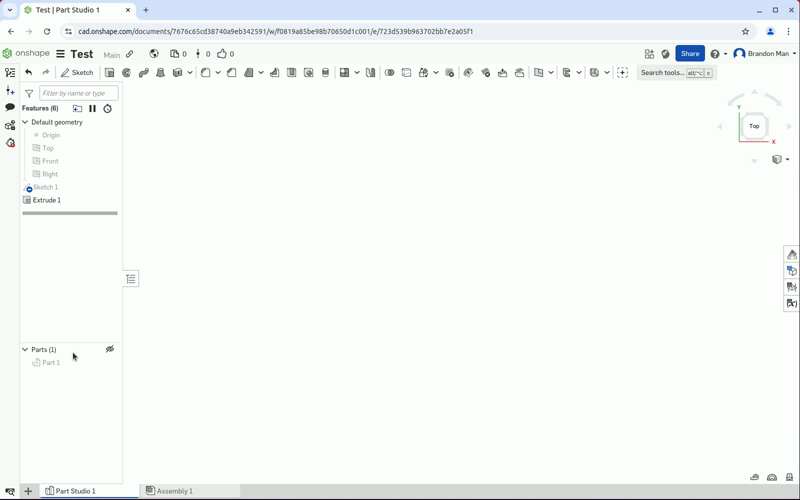
mouse_move(73, 352)
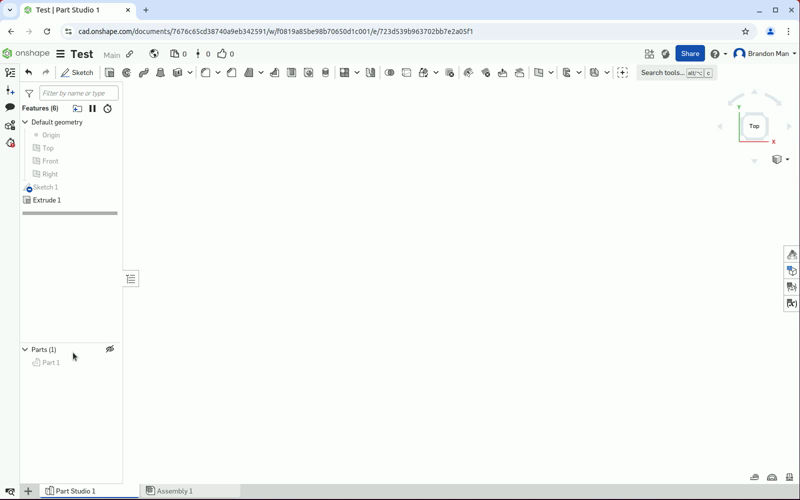
key(shift+y)
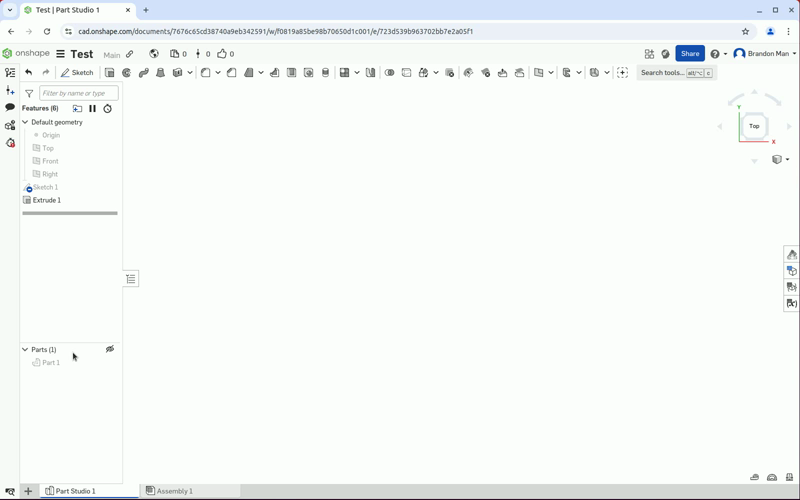
key(shift+s)
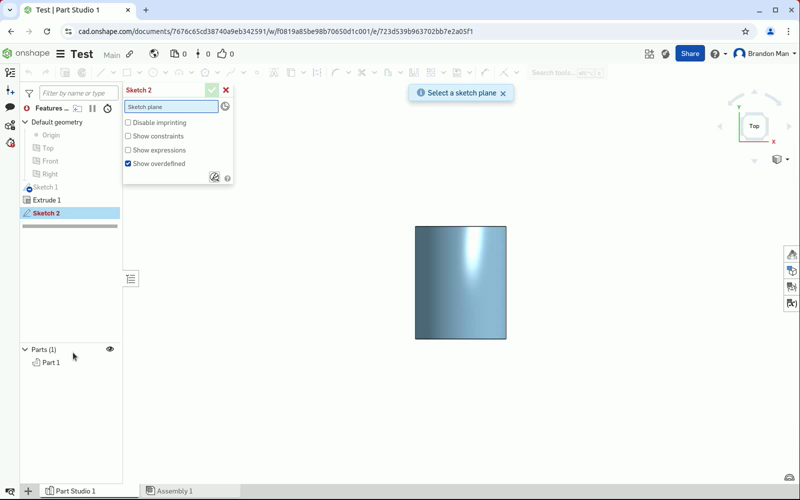
mouse_move(73, 150)
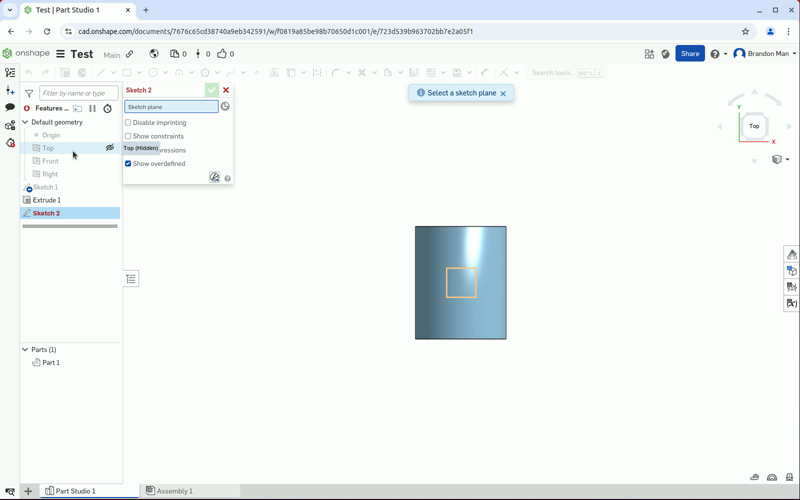
click(73, 150)
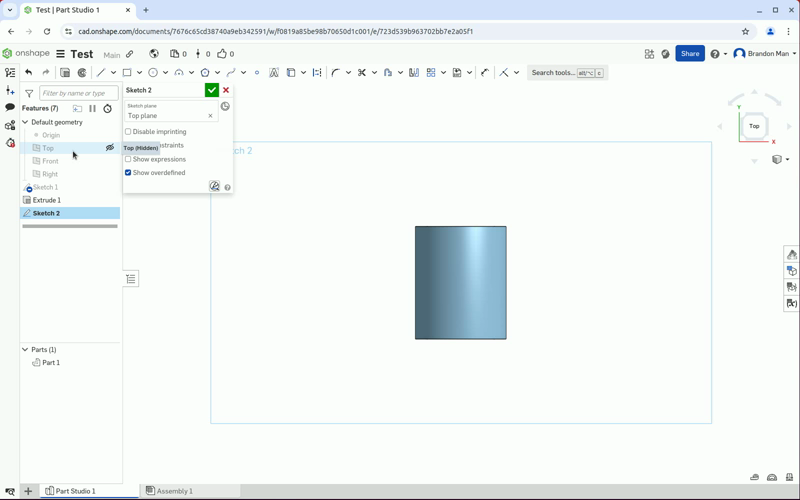
mouse_move(73, 352)
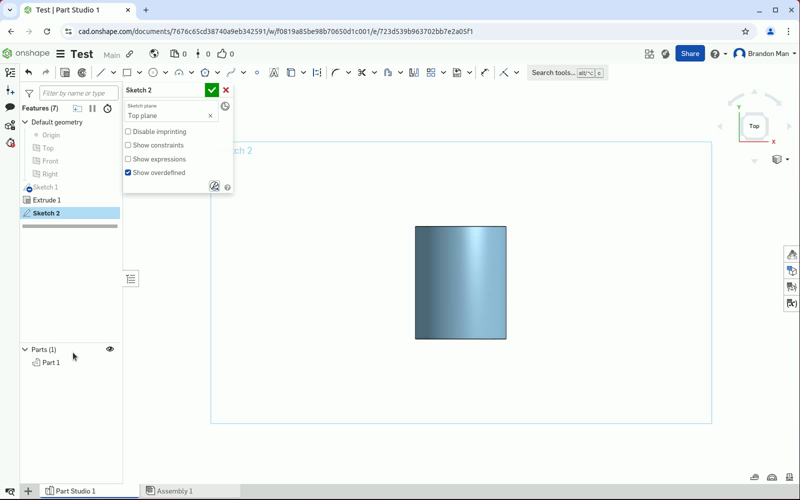
key(y)
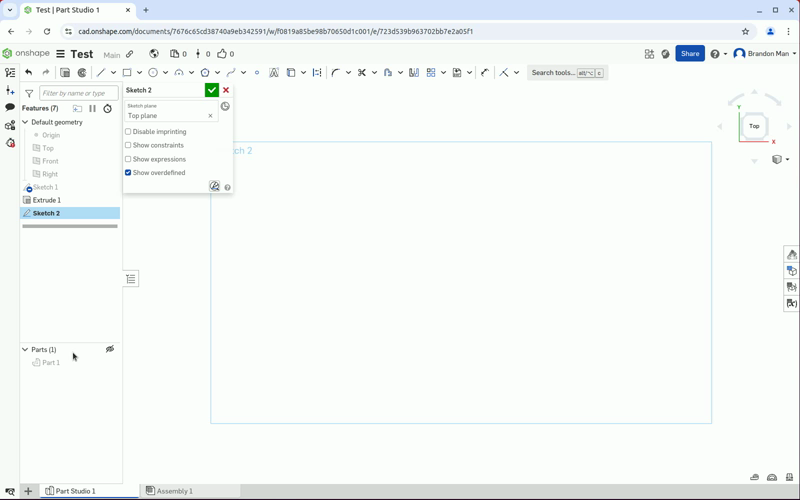
key(c)
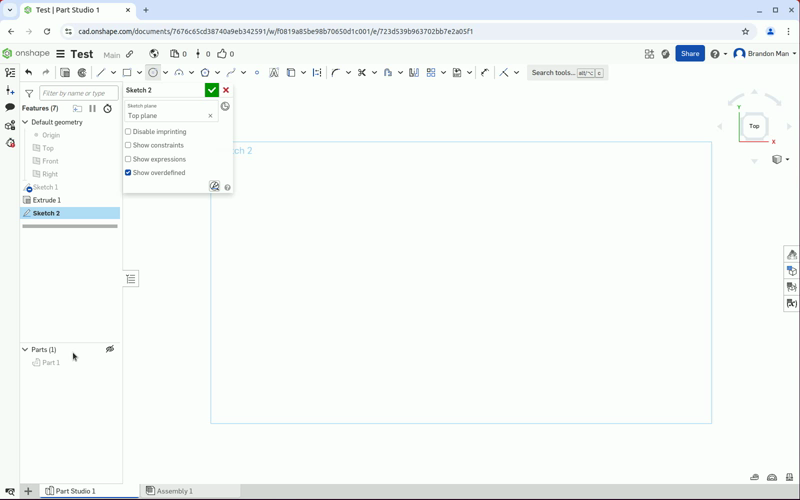
key_down(shift)
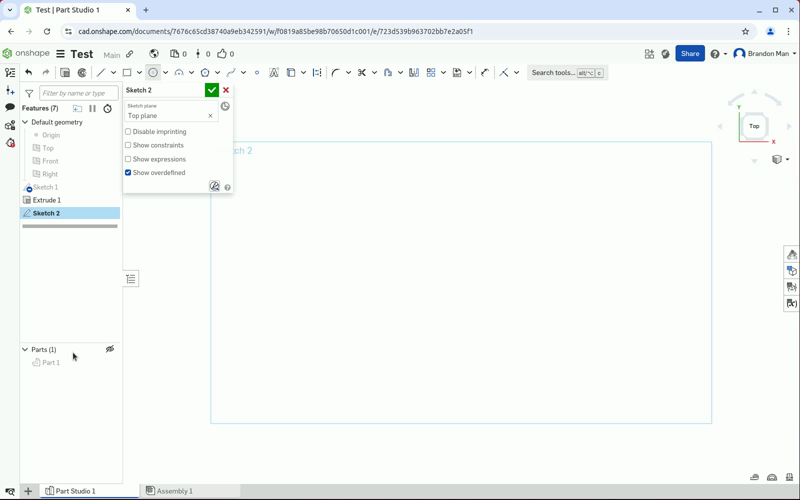
mouse_move(461, 282)
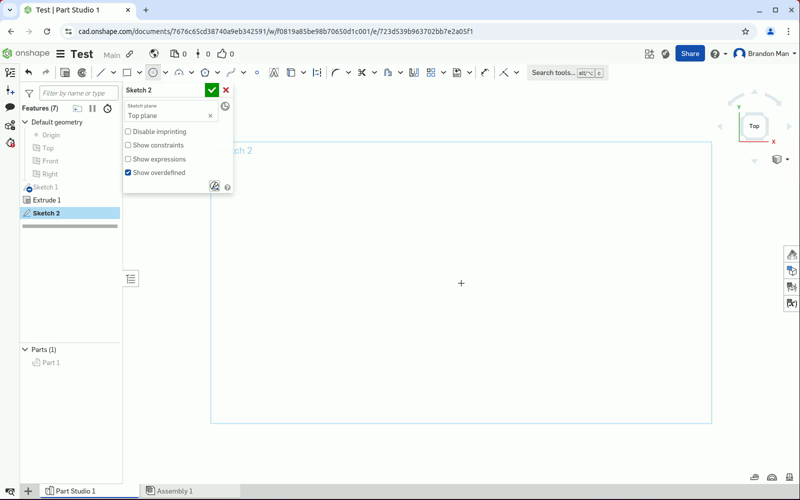
click(461, 282)
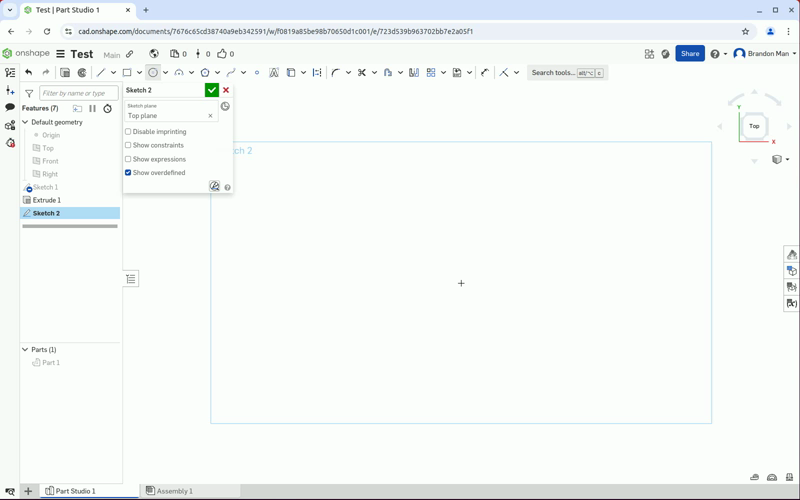
key_up(shift)
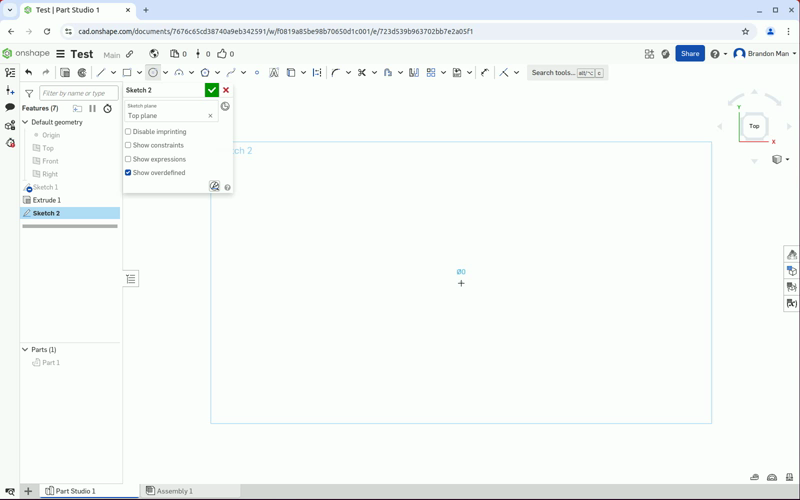
mouse_move(495, 282)
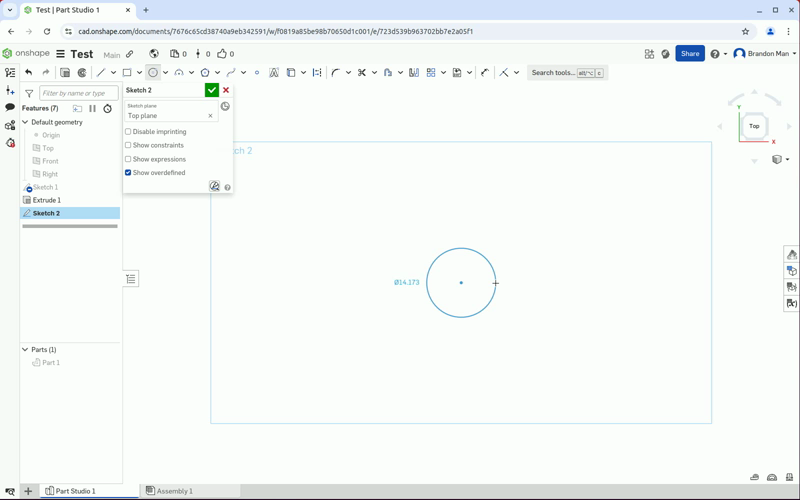
click(495, 282)
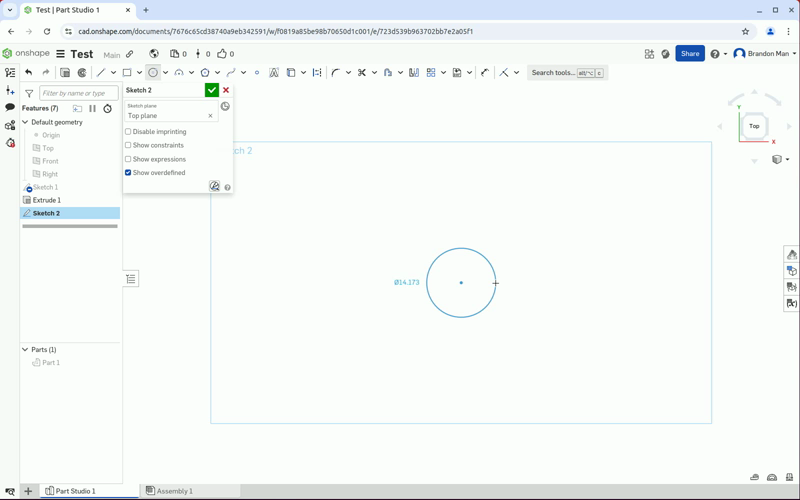
key(esc)
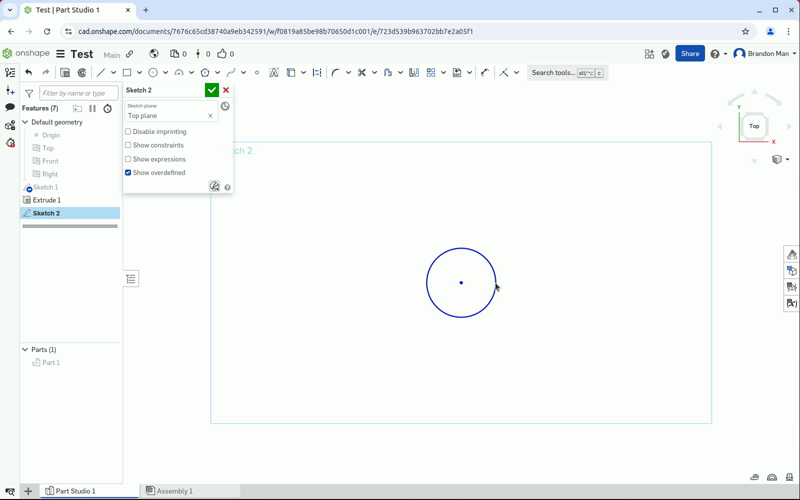
mouse_move(477, 264)
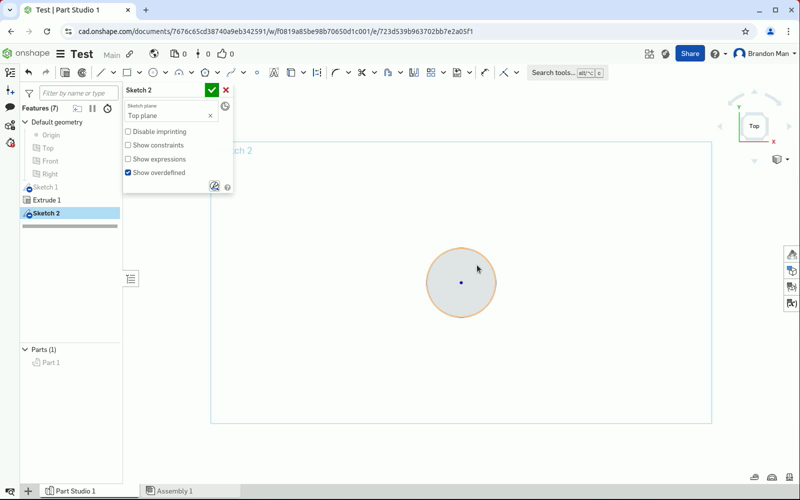
click(477, 264)
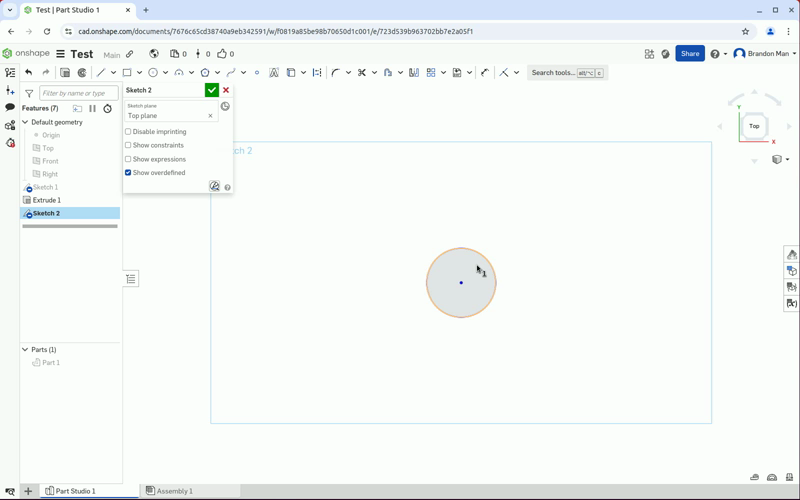
mouse_move(73, 352)
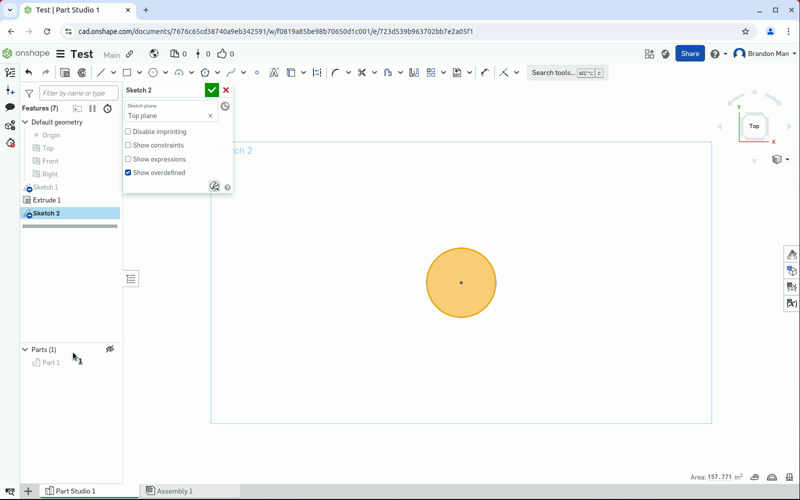
key(shift+y)
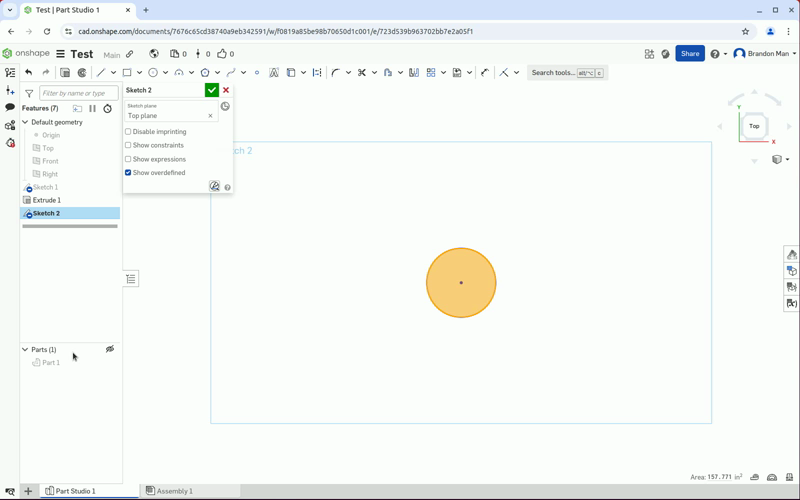
key(shift+e)
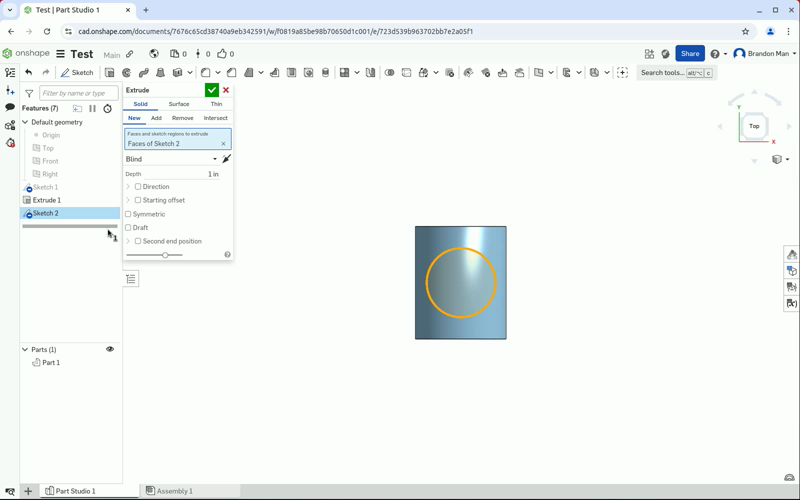
mouse_move(143, 106)
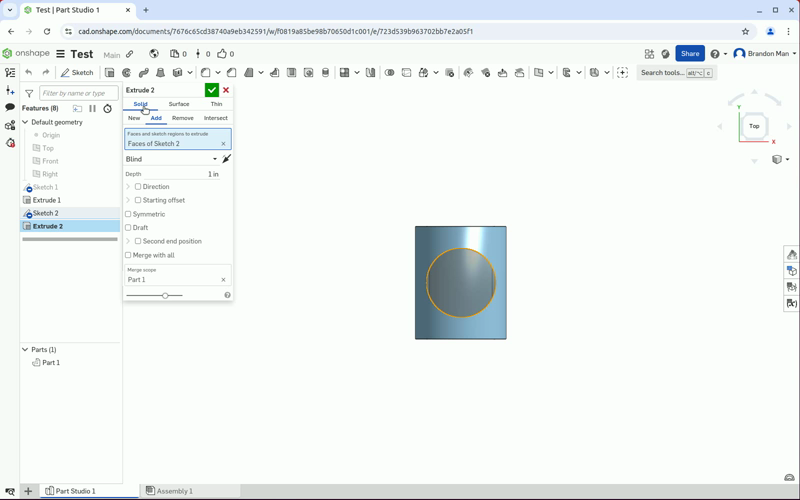
click(143, 106)
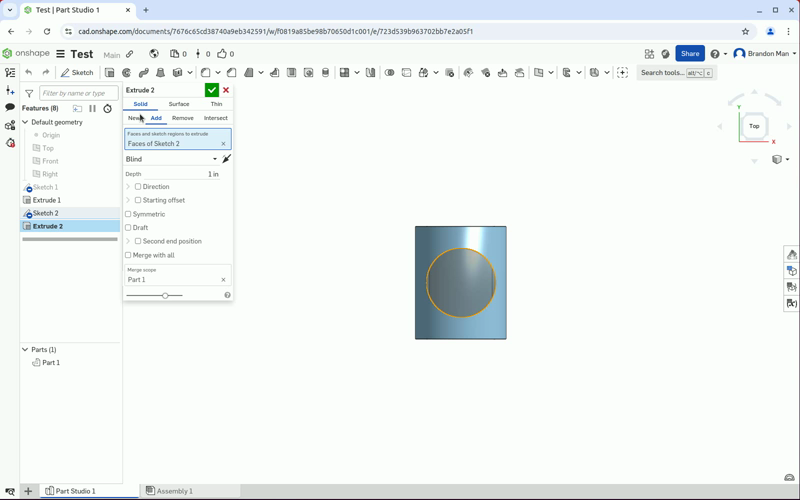
mouse_move(137, 120)
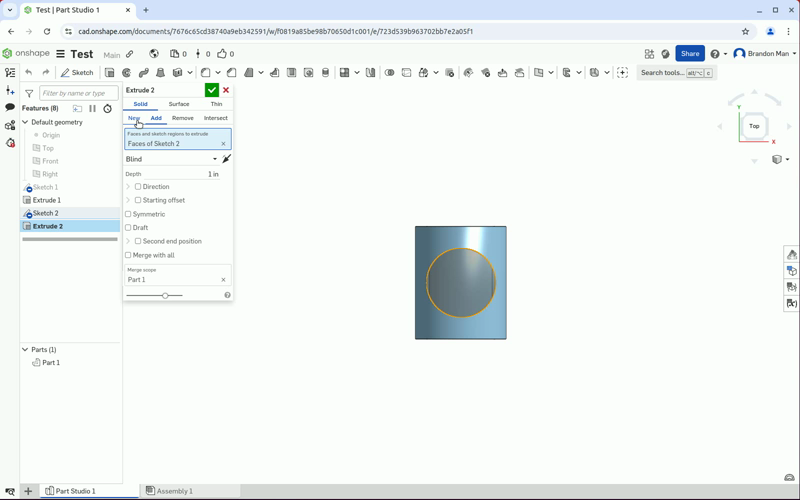
click(137, 120)
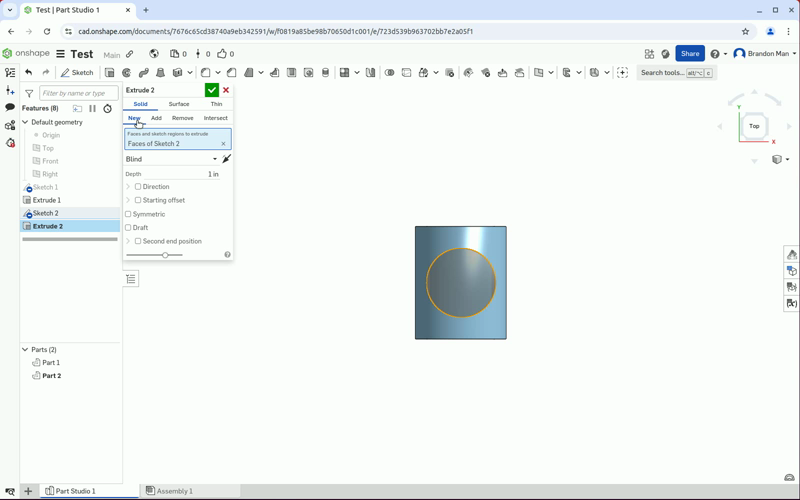
key(tab, 4)
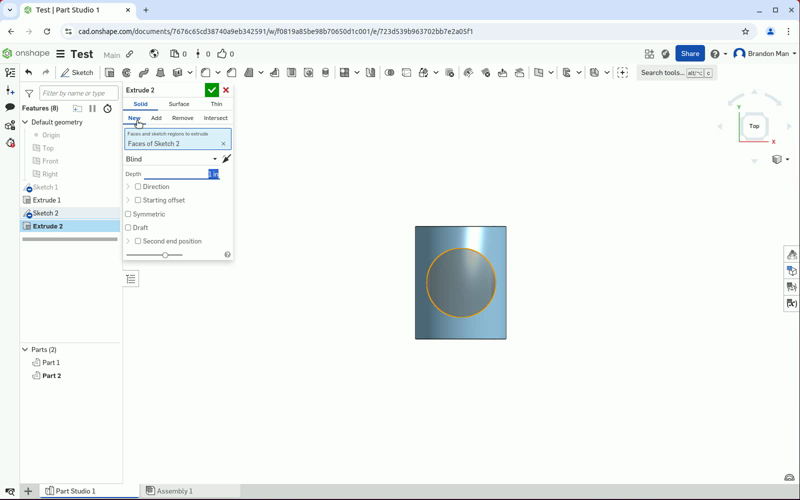
text(23.108)
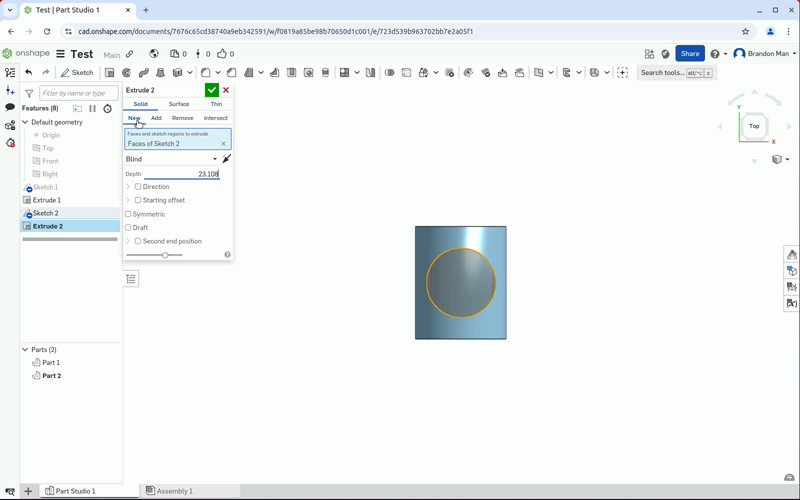
key(enter)
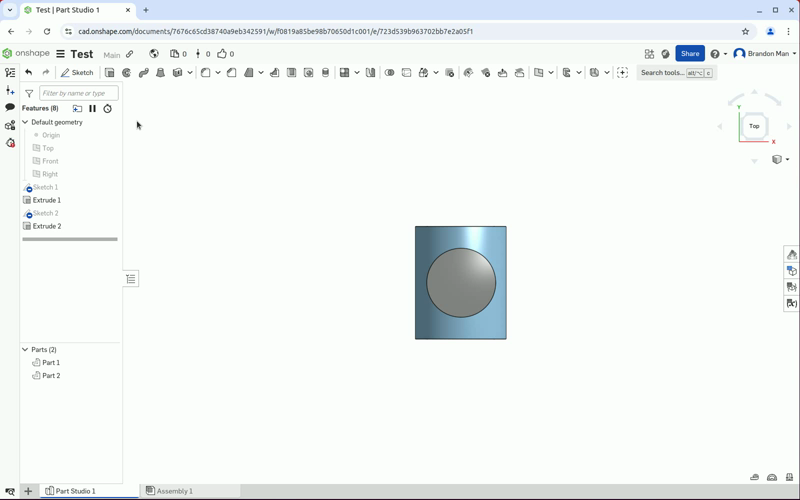
key(shift+h)
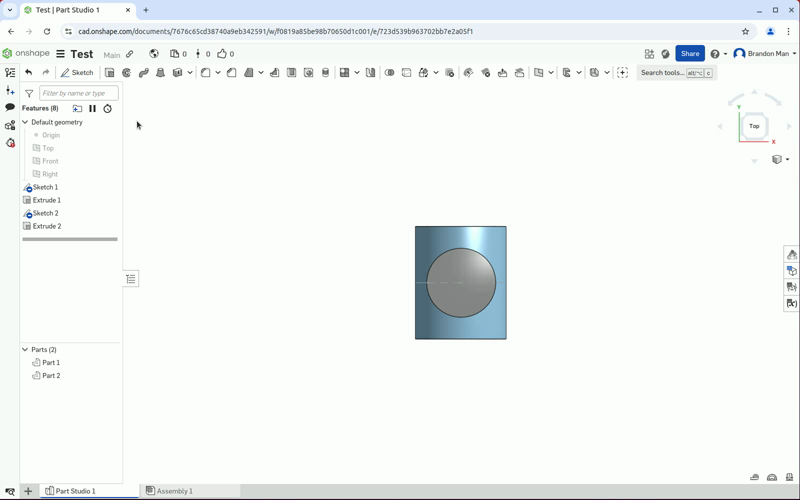
key(shift+h)
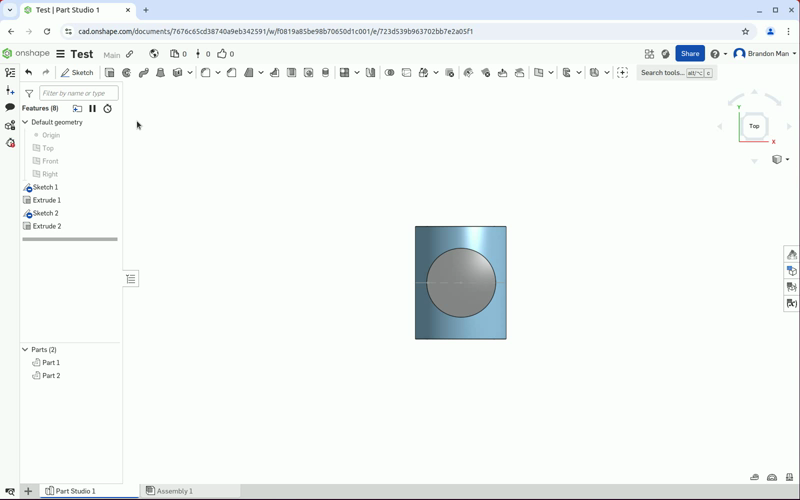
key(shift+7)
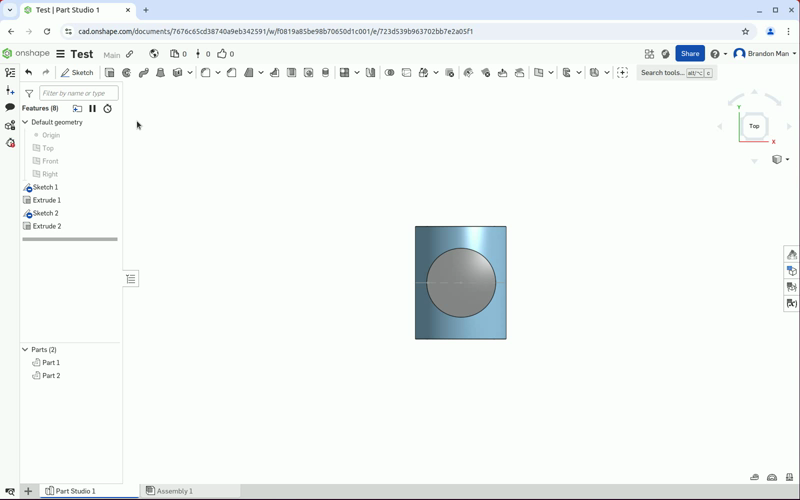
key(up, 3)
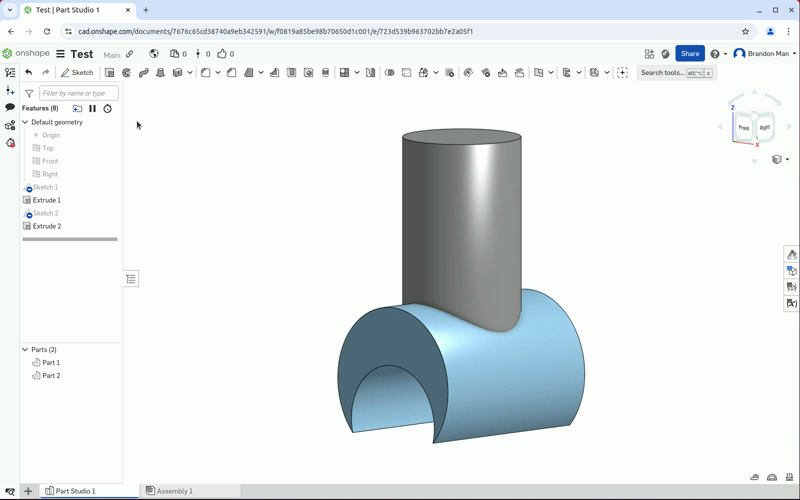
key(left, 3)
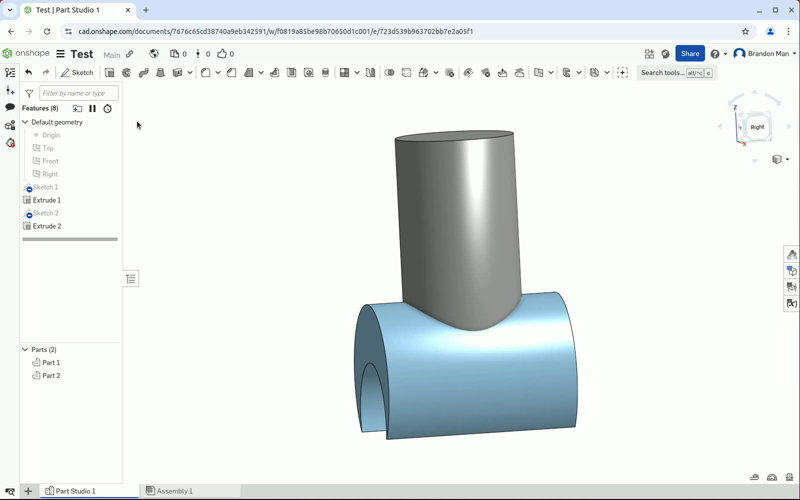
key(right, 3)
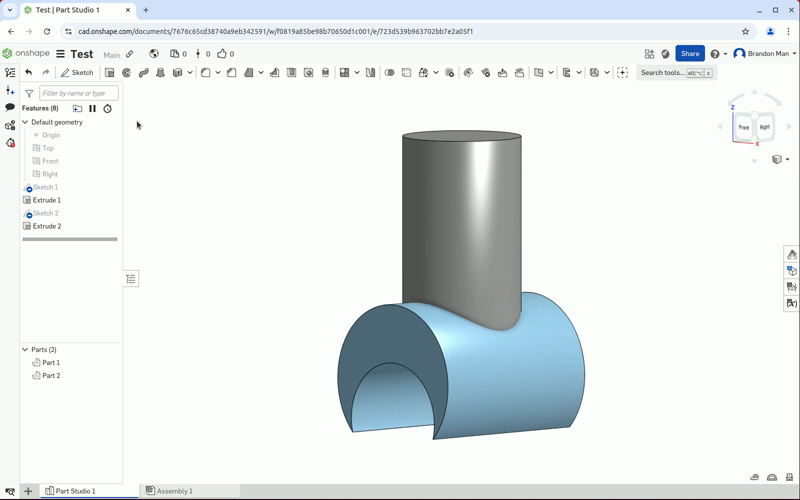
key(down, 3)
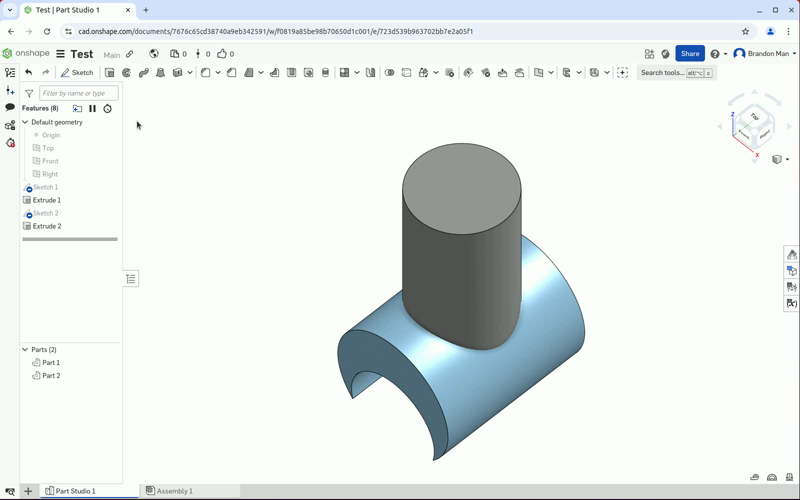
mouse_move(73, 189)
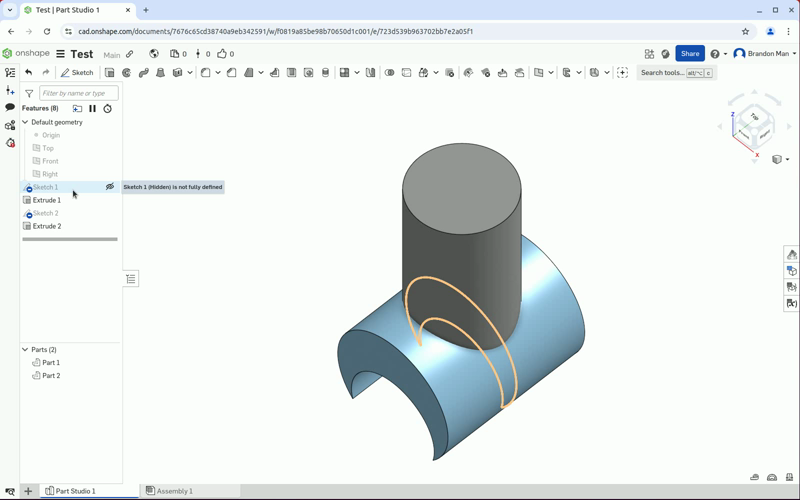
click(73, 189)